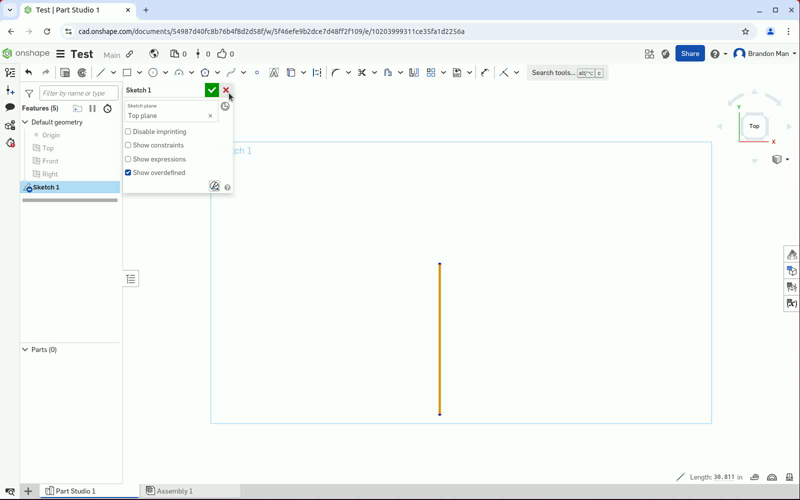
key(shift+h)
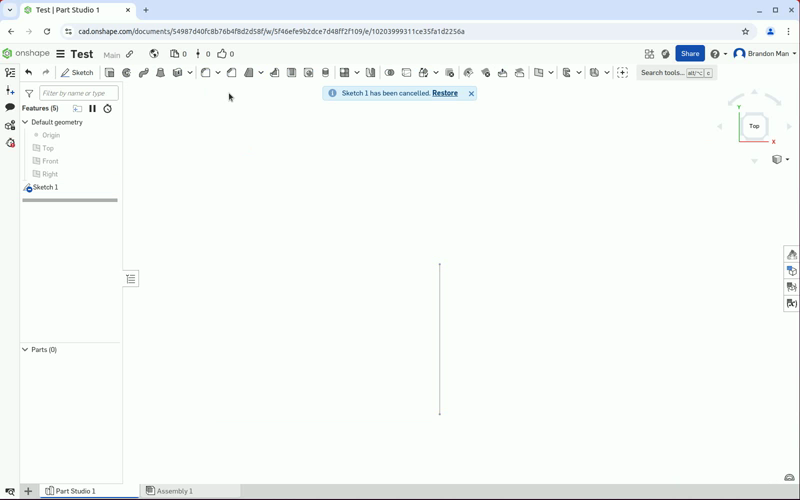
key(shift+s)
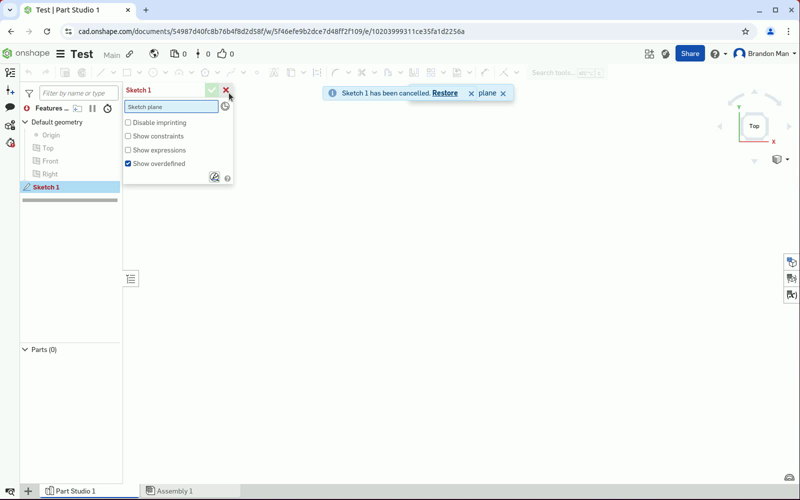
mouse_move(73, 150)
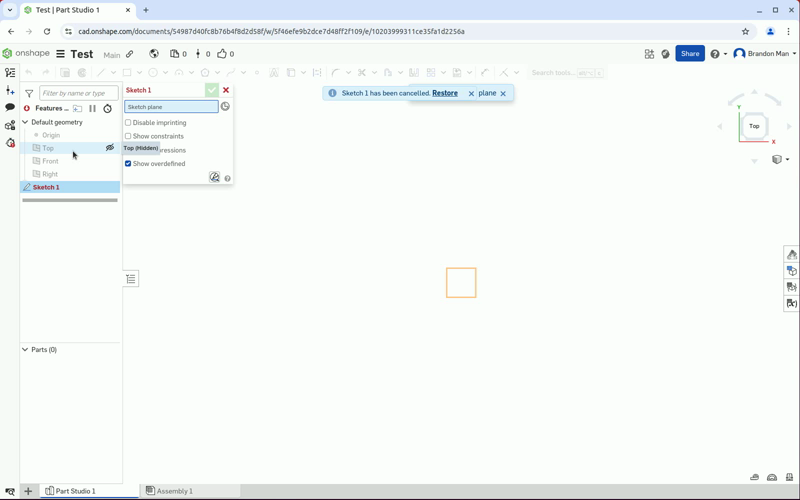
click(73, 150)
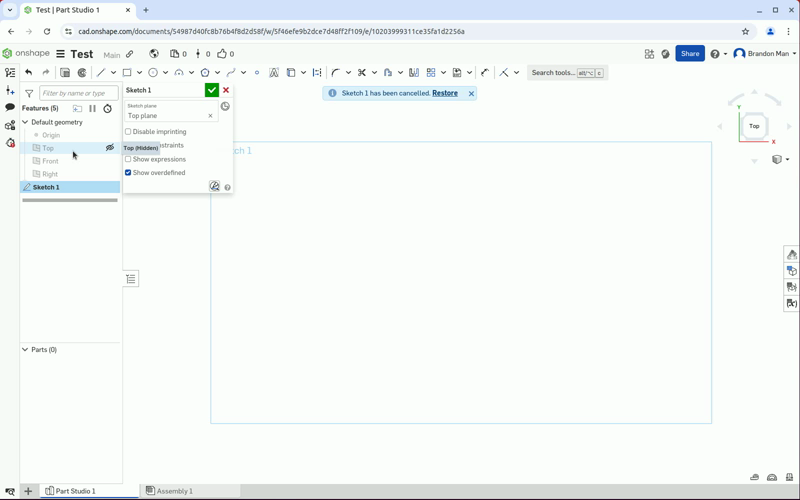
mouse_move(73, 352)
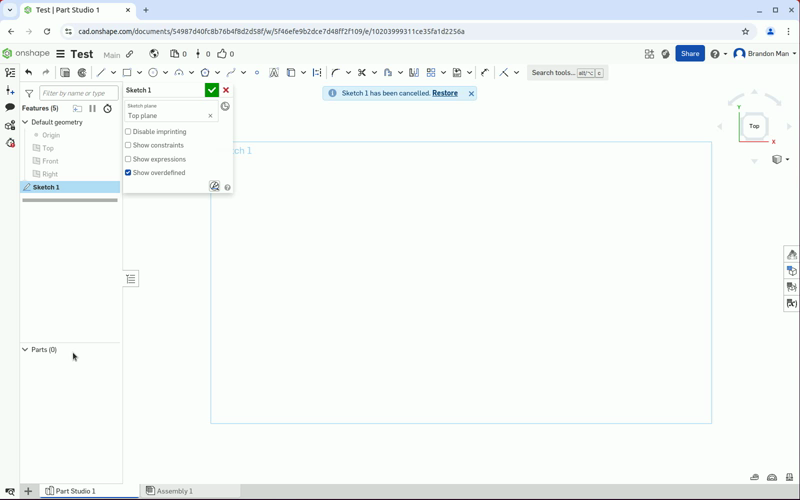
key(y)
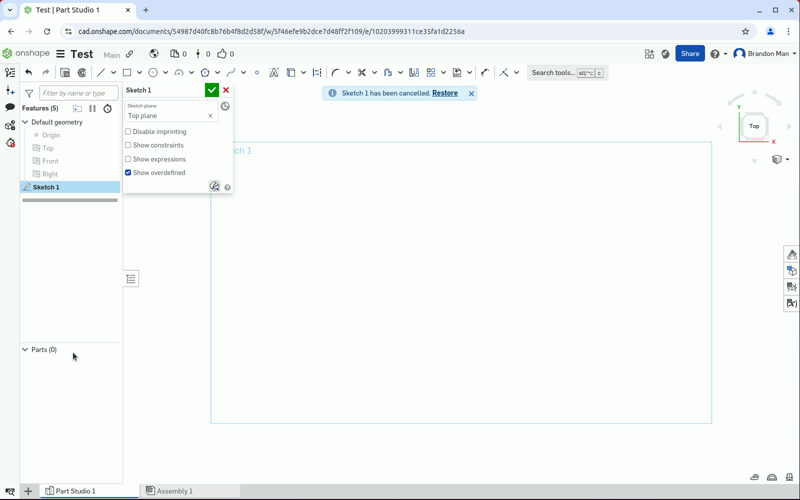
key(c)
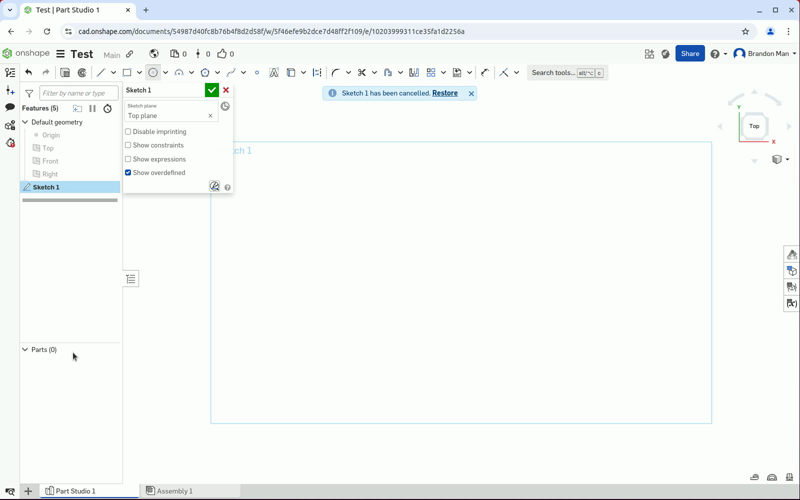
key_down(shift)
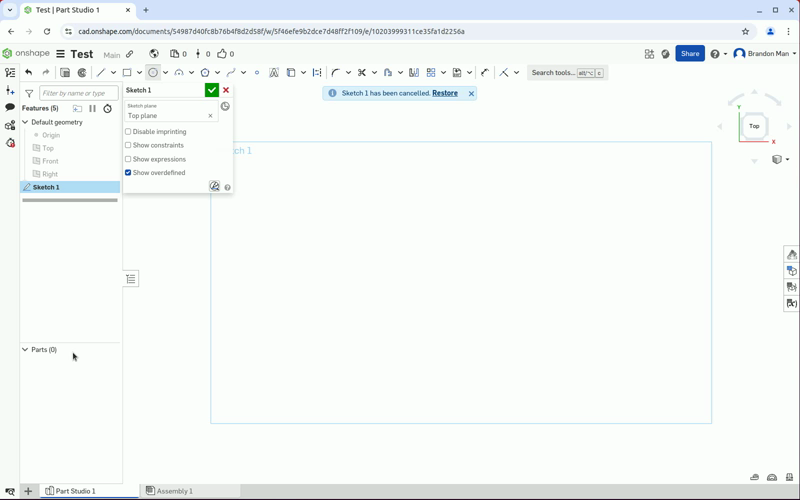
mouse_move(461, 282)
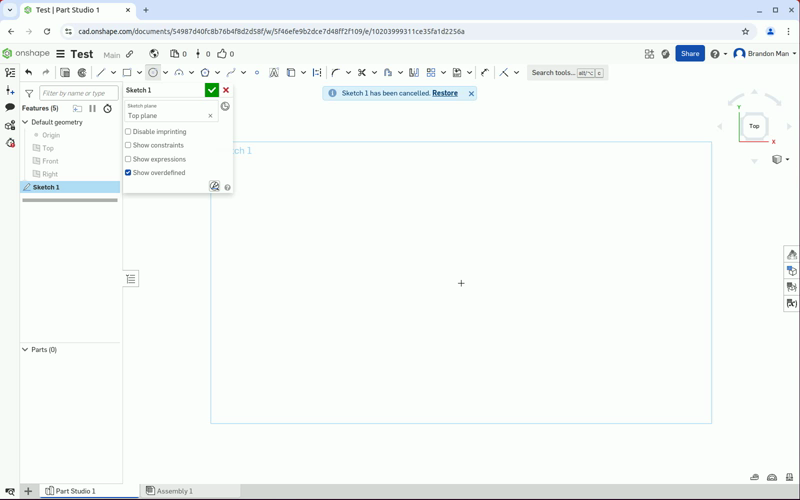
click(461, 282)
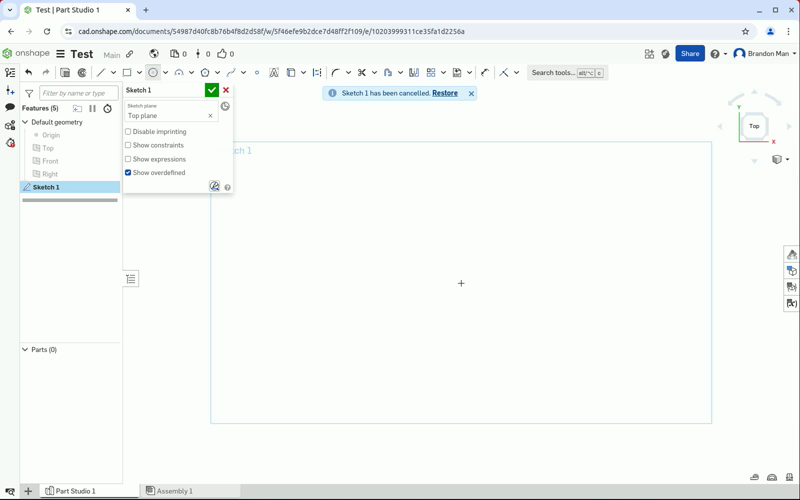
key_up(shift)
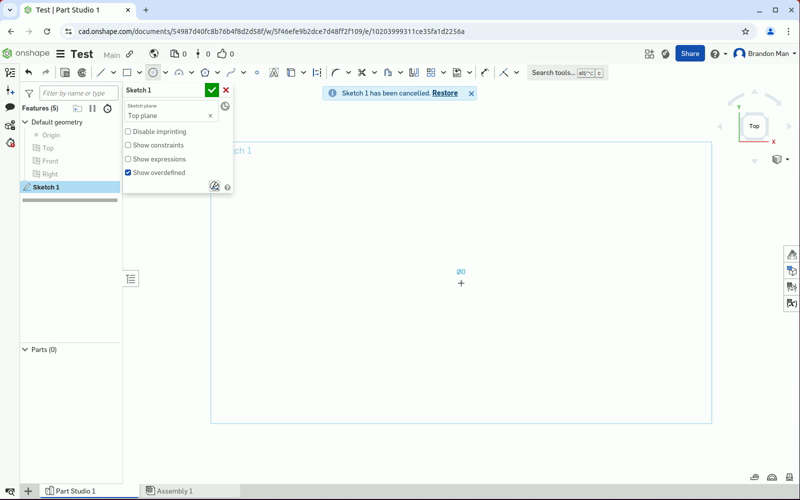
mouse_move(574, 282)
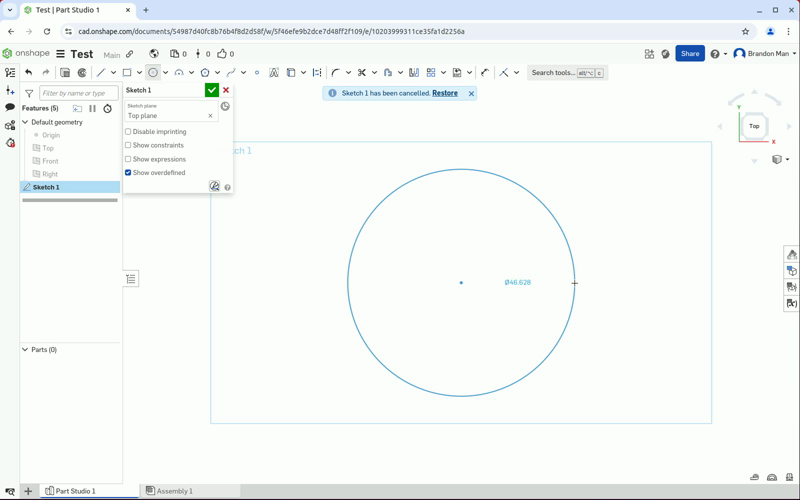
click(574, 282)
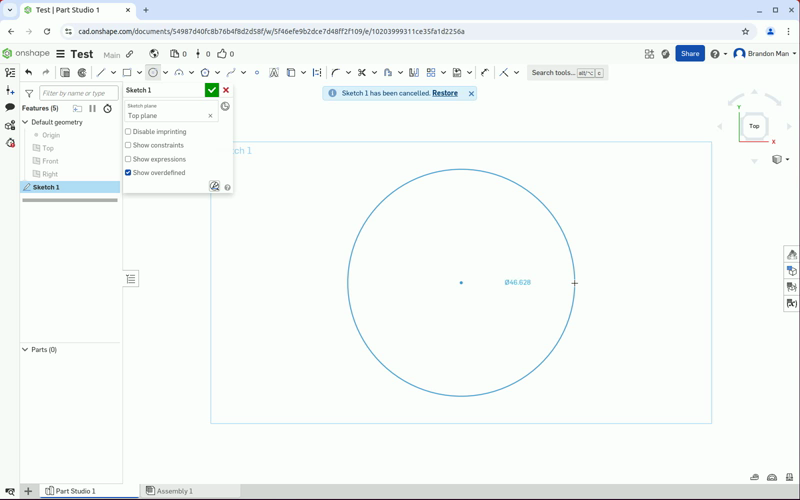
key(esc)
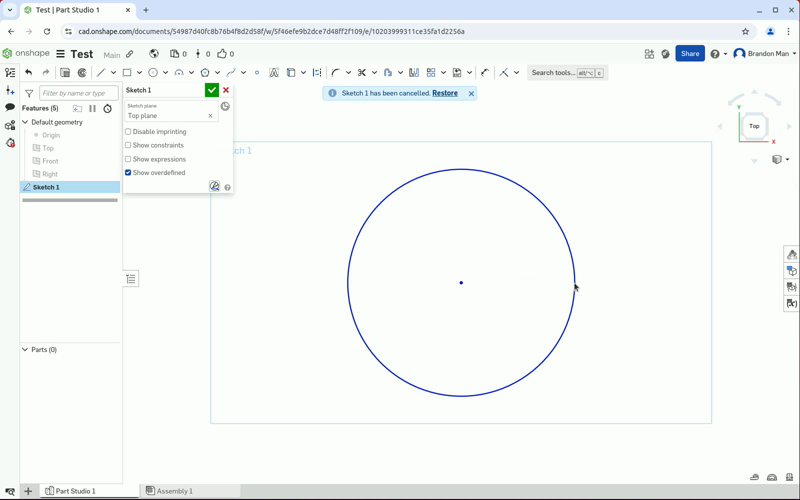
mouse_move(476, 316)
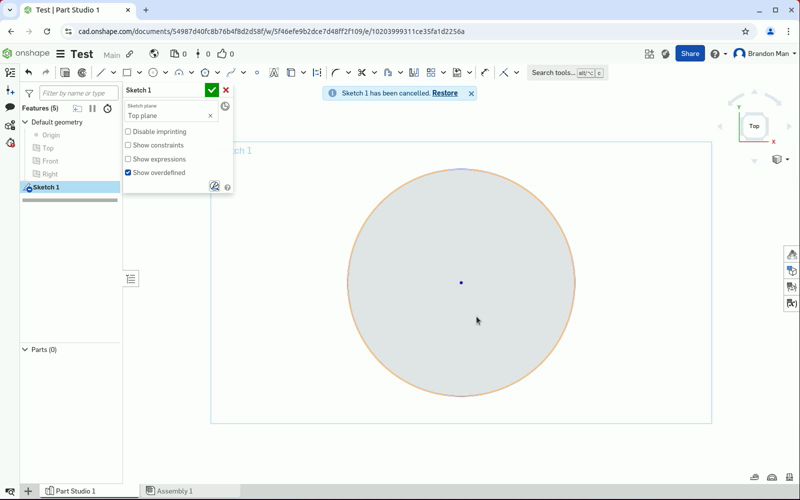
click(476, 316)
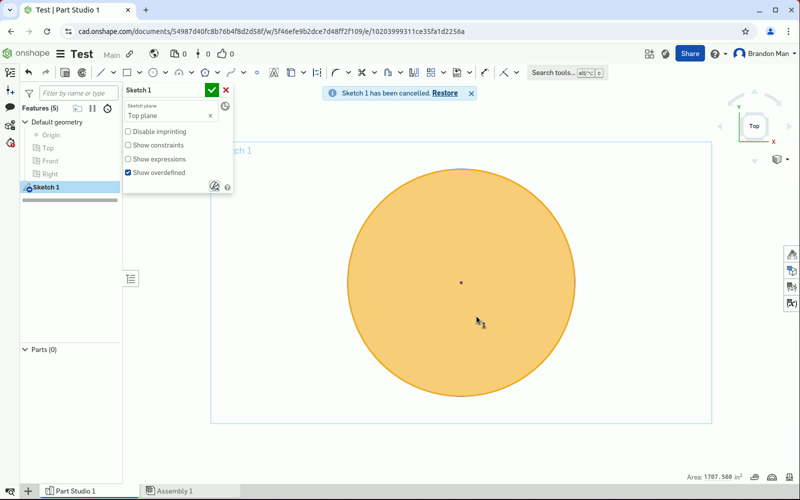
mouse_move(73, 352)
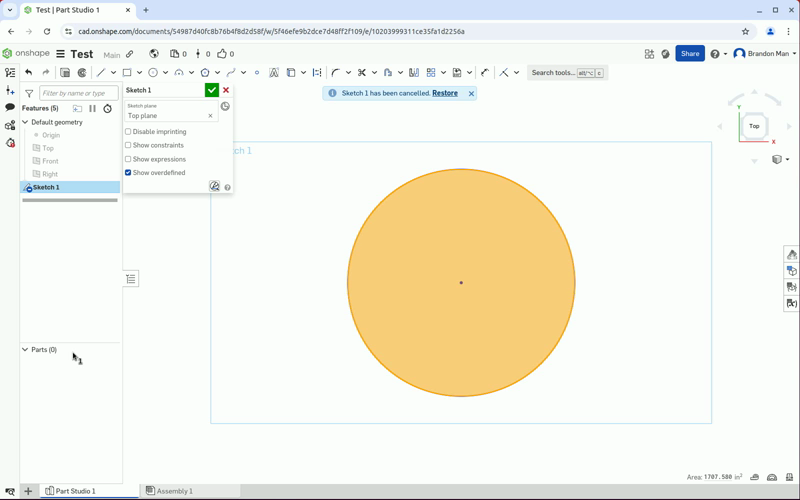
key(shift+y)
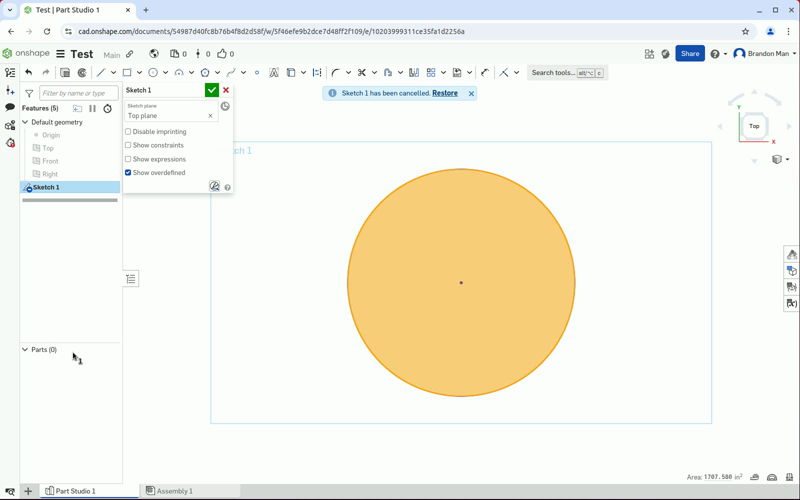
key(shift+e)
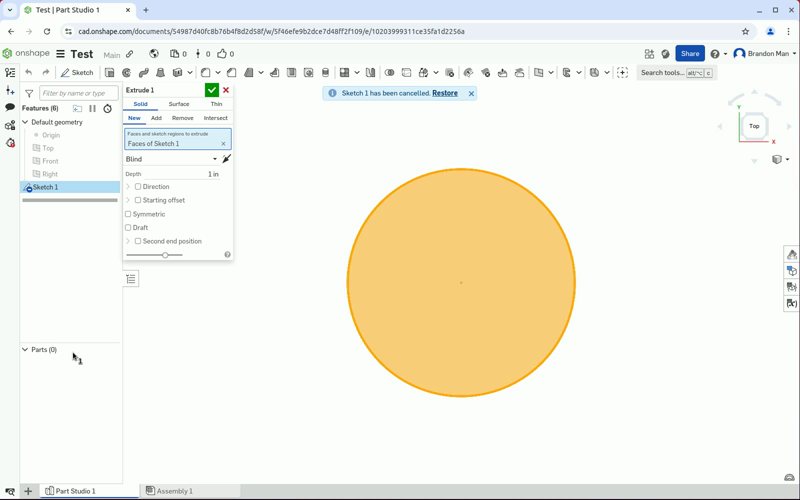
mouse_move(143, 106)
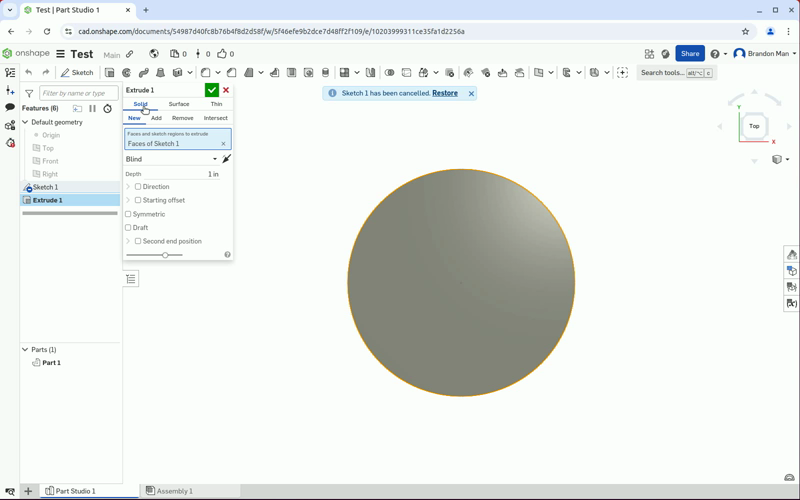
click(143, 106)
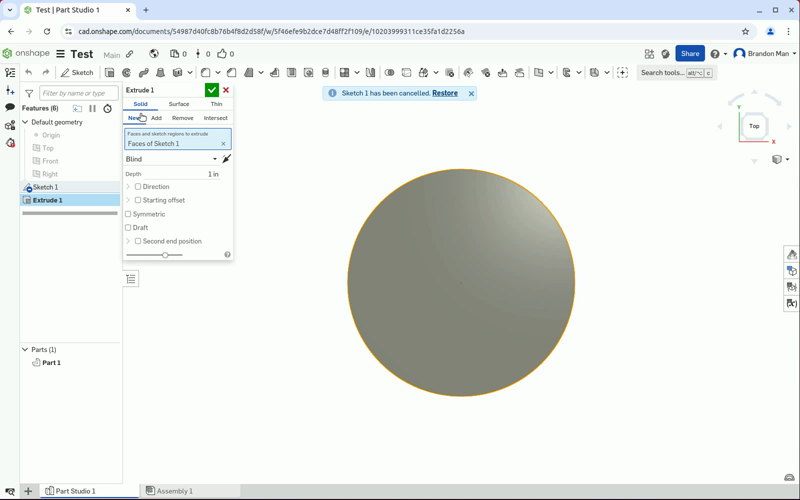
mouse_move(137, 120)
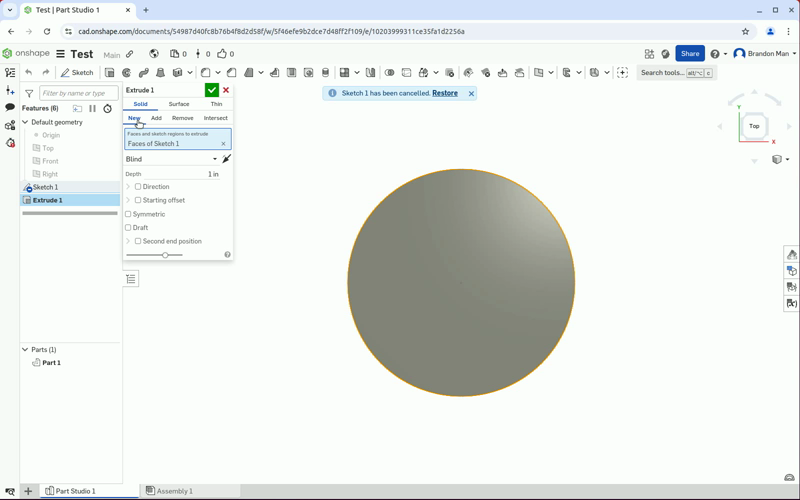
click(137, 120)
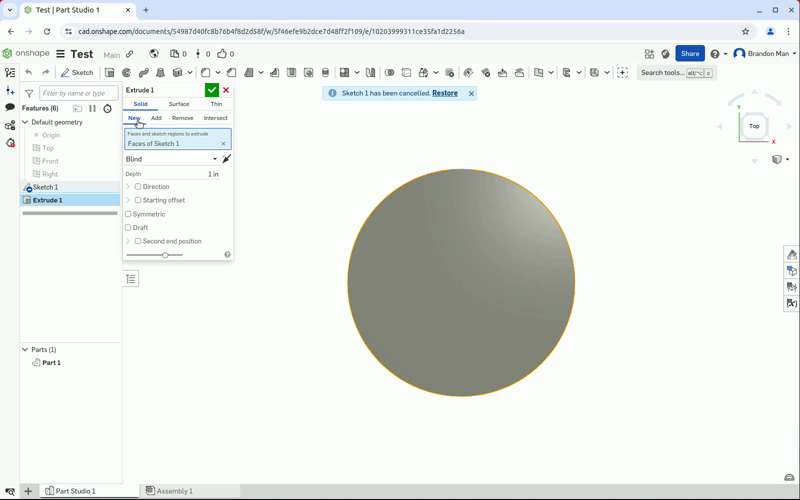
key(tab, 4)
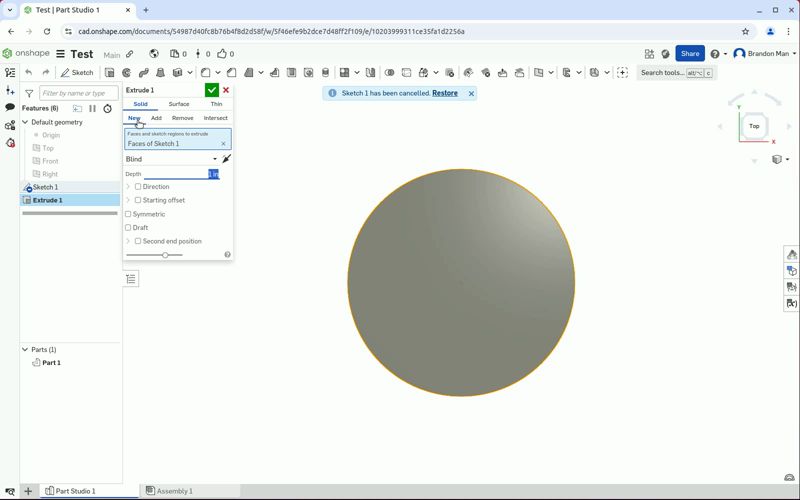
text(11.313)
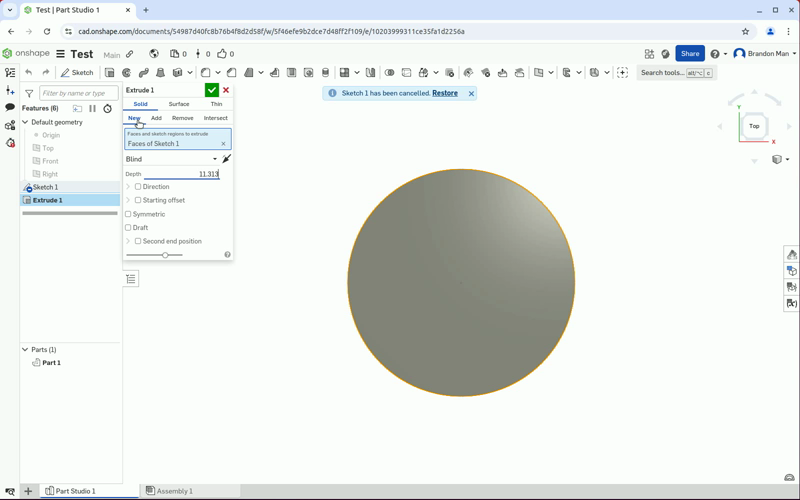
key(enter)
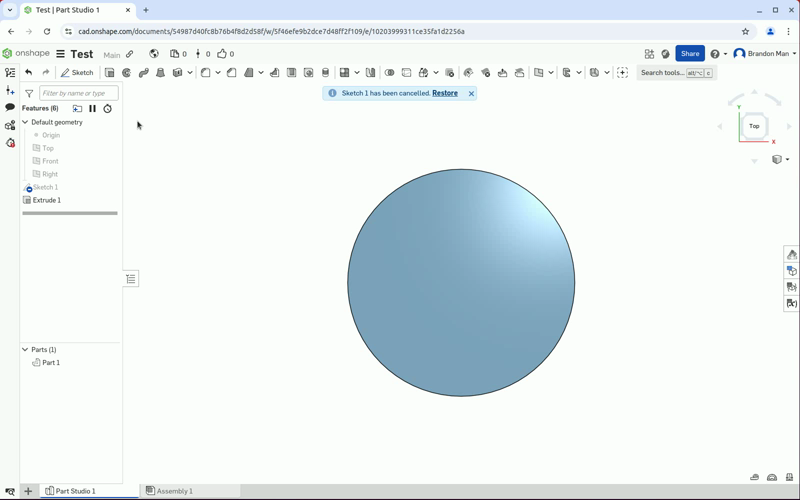
key(shift+h)
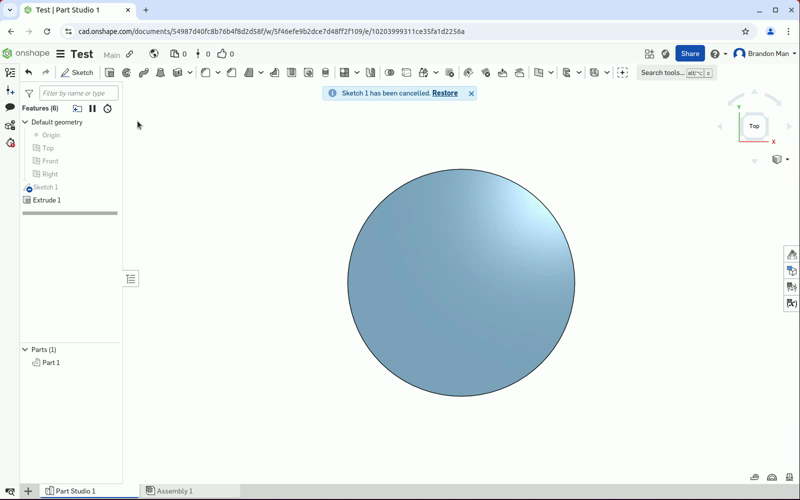
key(shift+h)
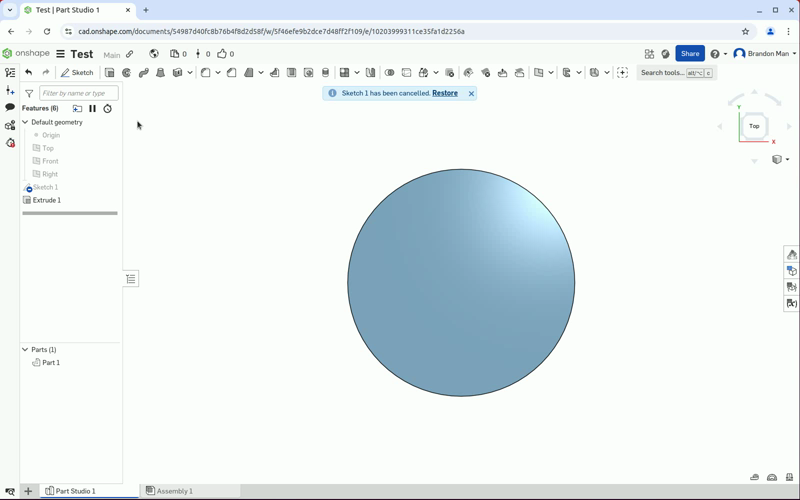
mouse_move(73, 189)
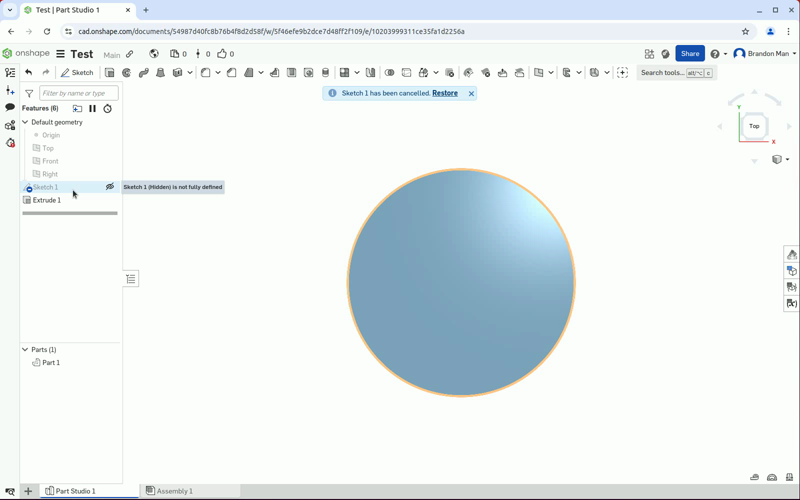
click(73, 189)
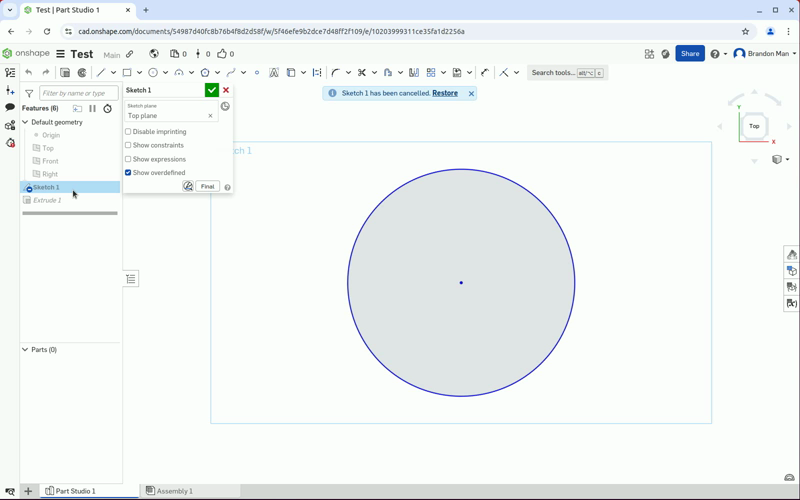
mouse_move(229, 92)
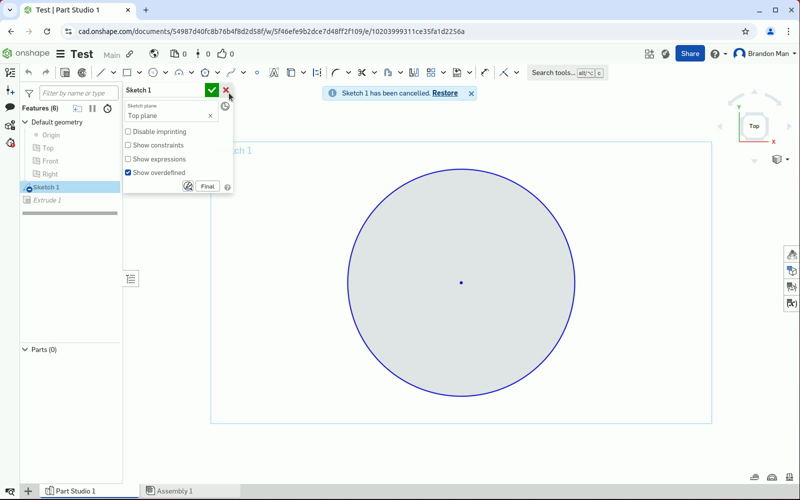
click(229, 92)
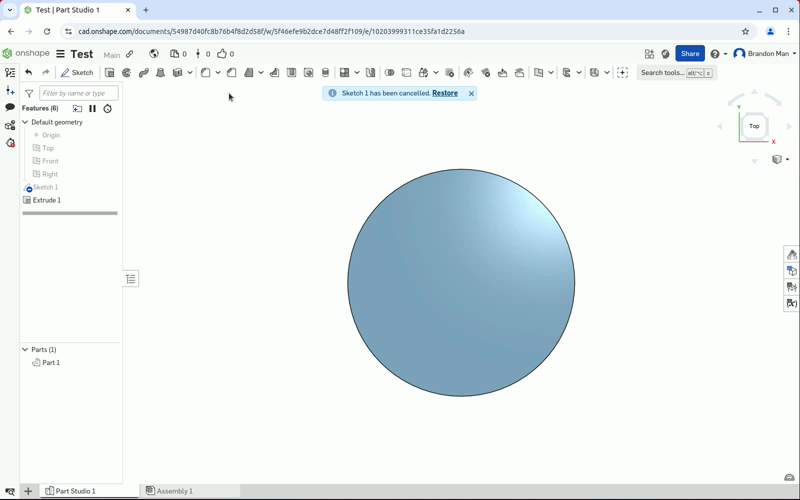
mouse_move(541, 75)
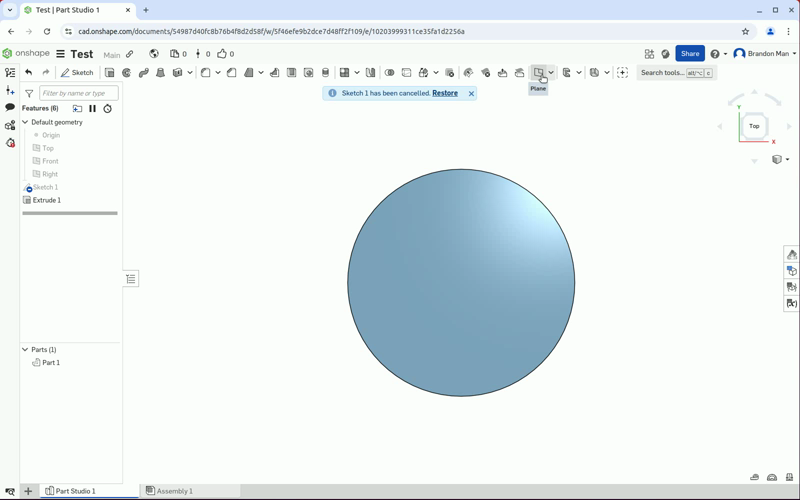
click(541, 75)
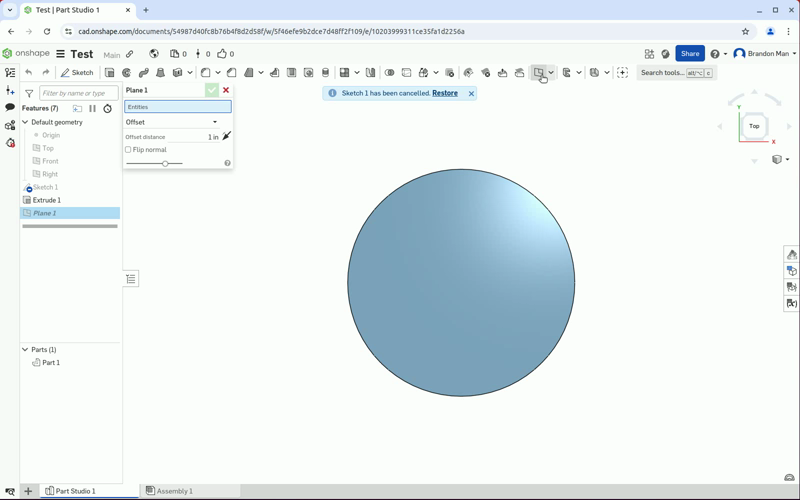
mouse_move(73, 150)
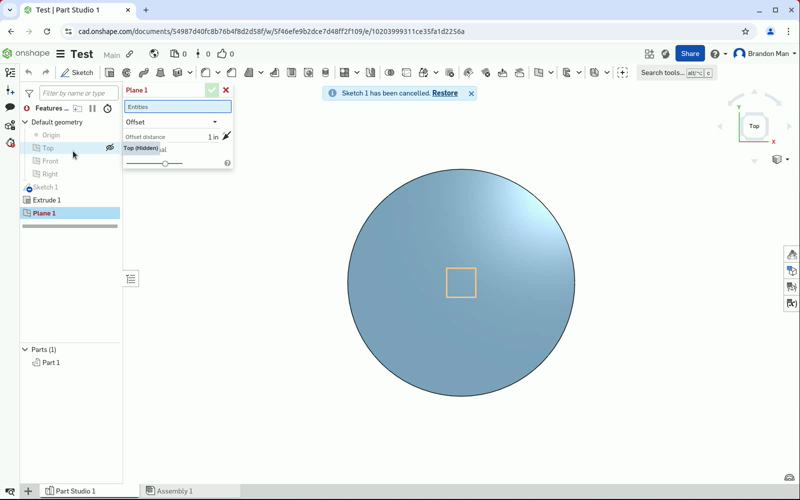
click(73, 150)
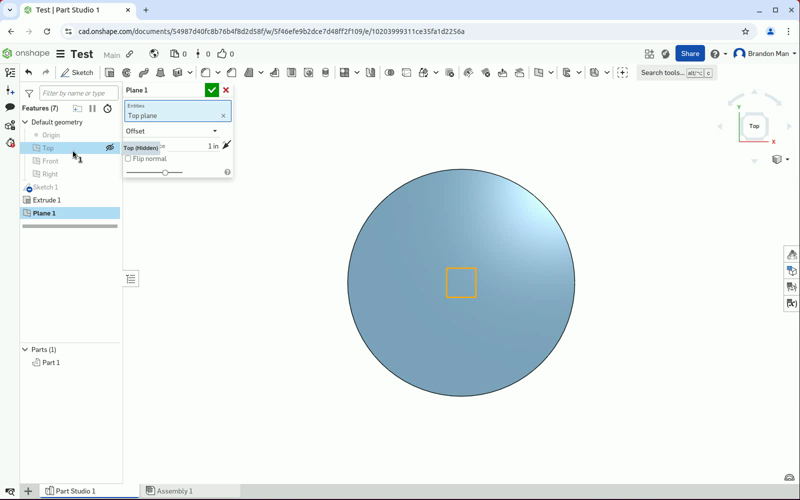
key(tab, 2)
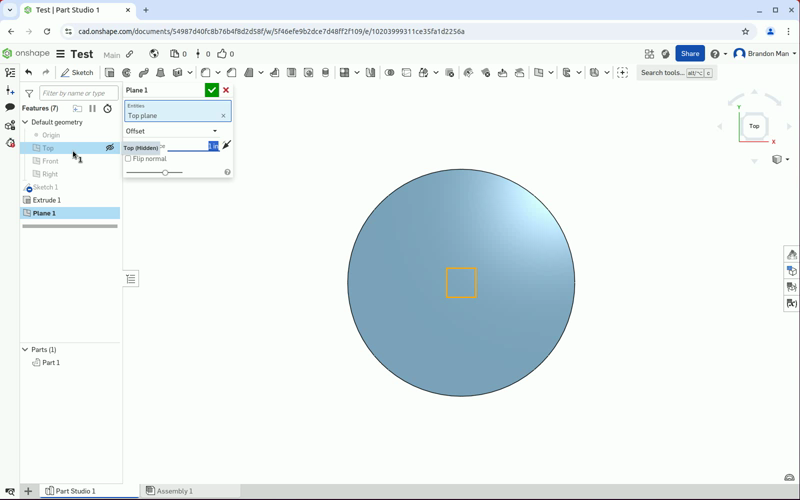
text(11.308)
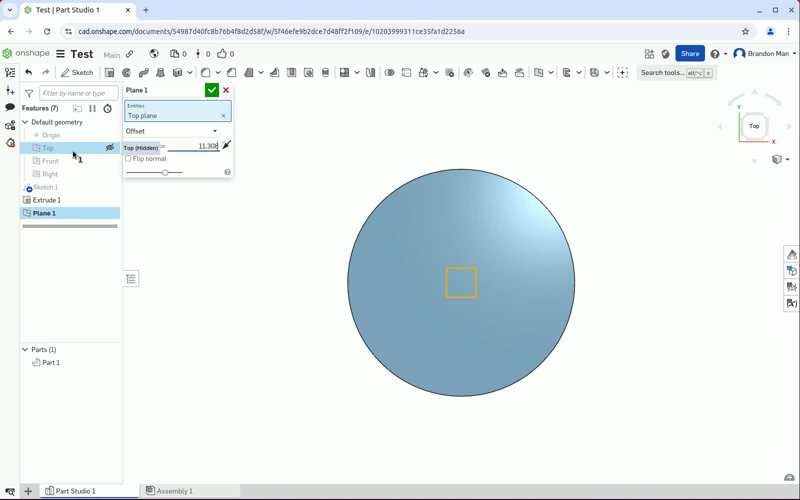
key(enter, 2)
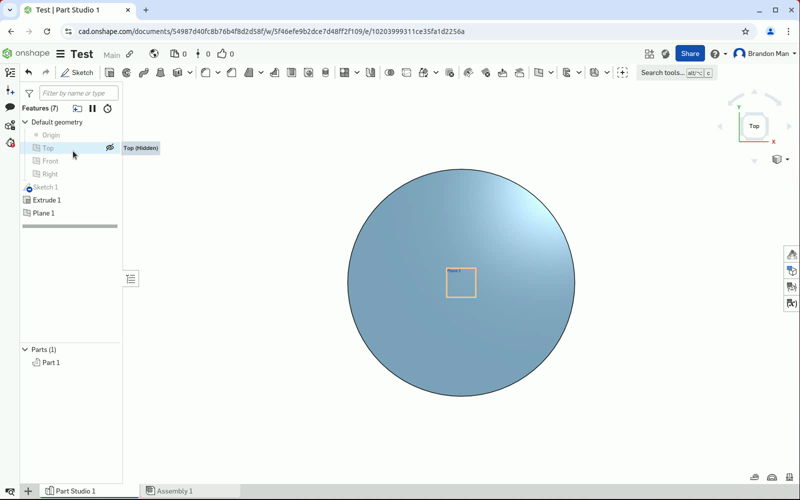
key(shift+s)
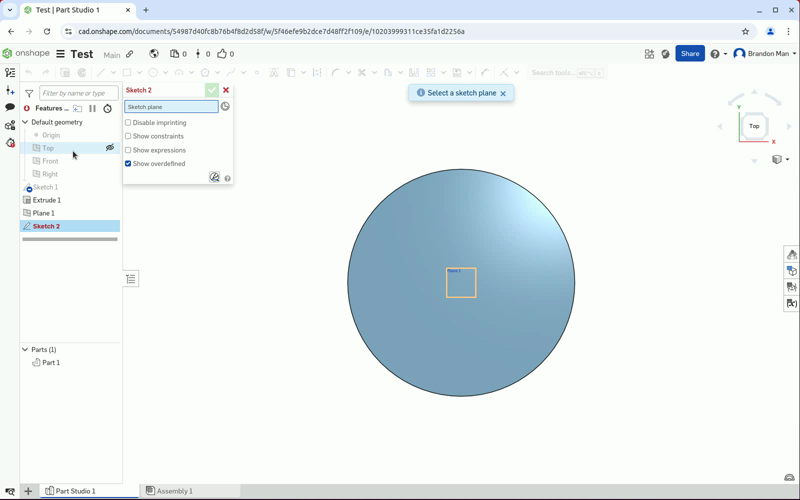
mouse_move(73, 215)
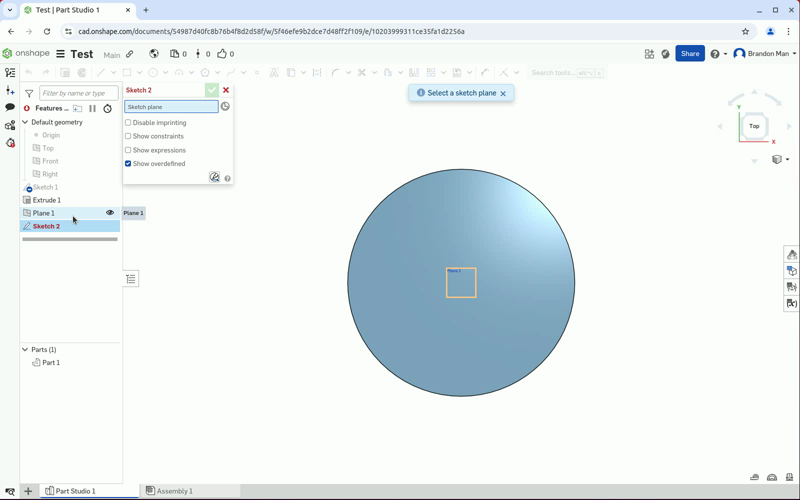
click(73, 215)
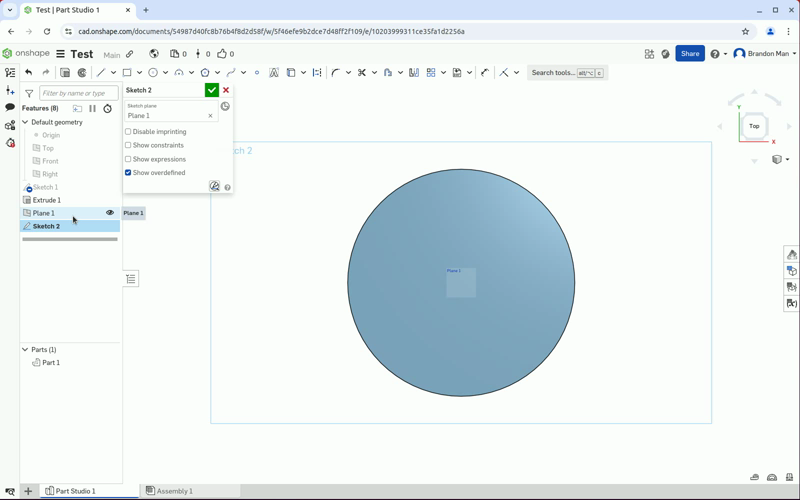
mouse_move(73, 352)
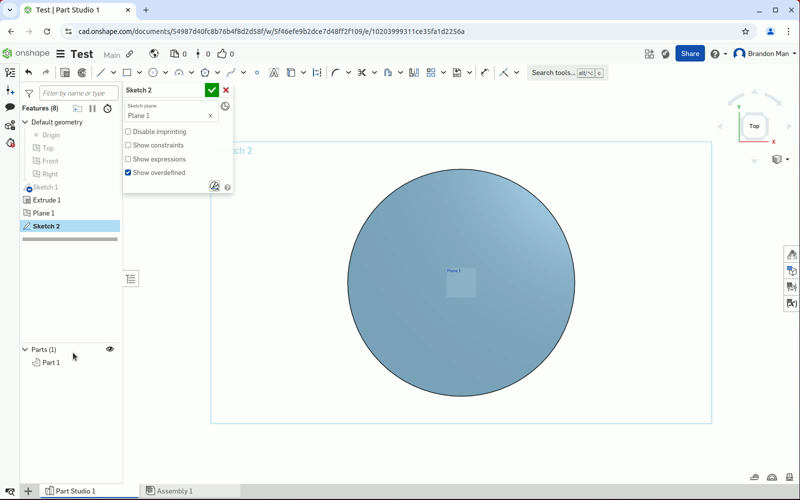
key(y)
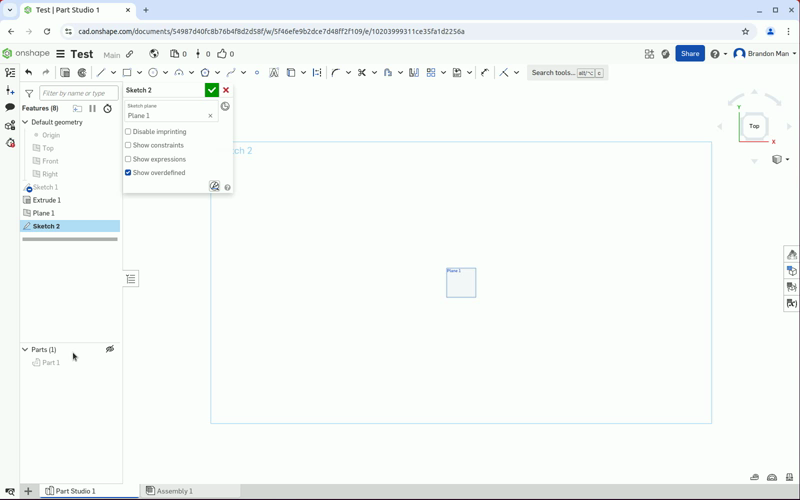
key(c)
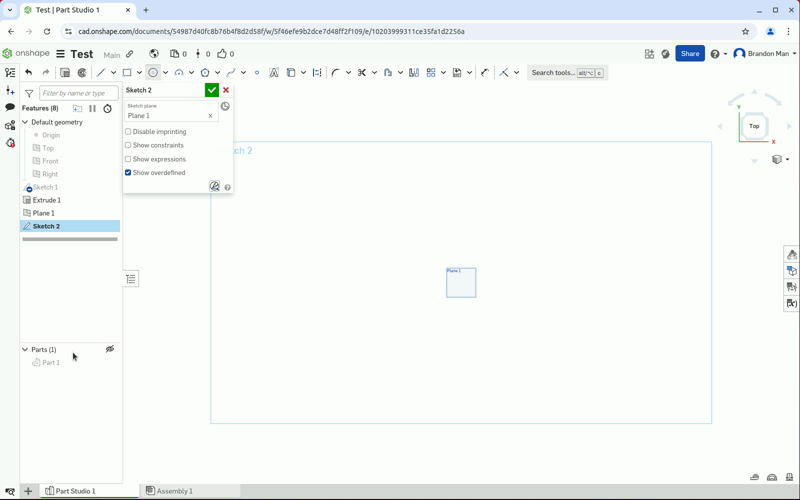
key_down(shift)
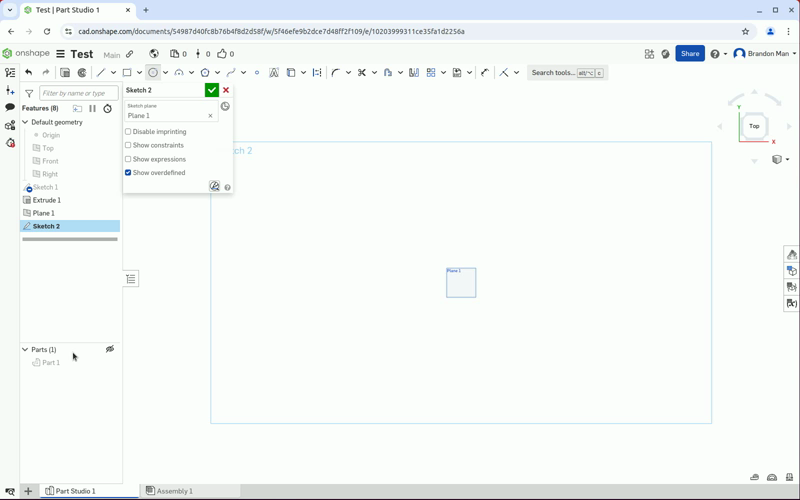
mouse_move(460, 282)
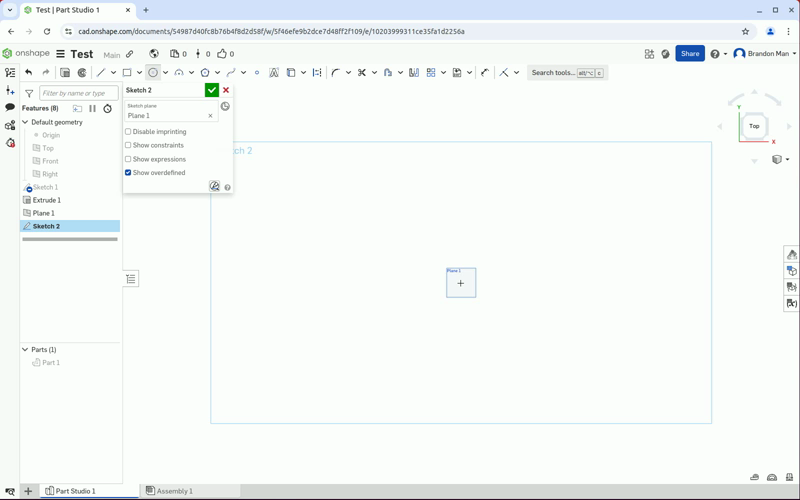
click(460, 282)
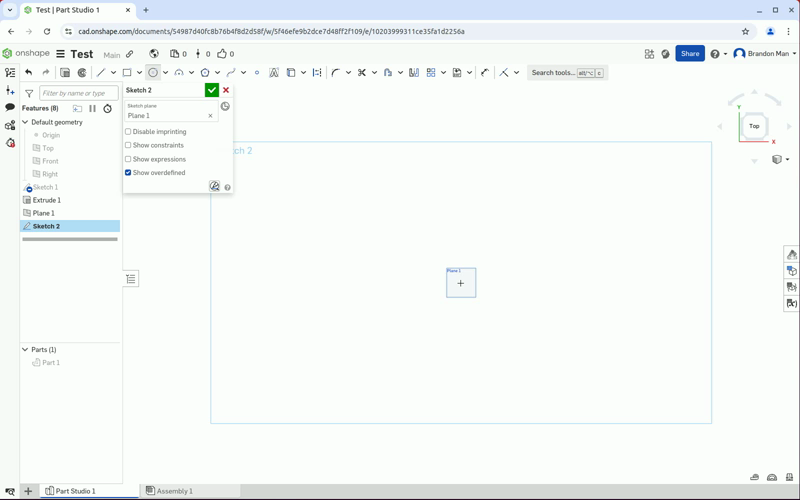
key_up(shift)
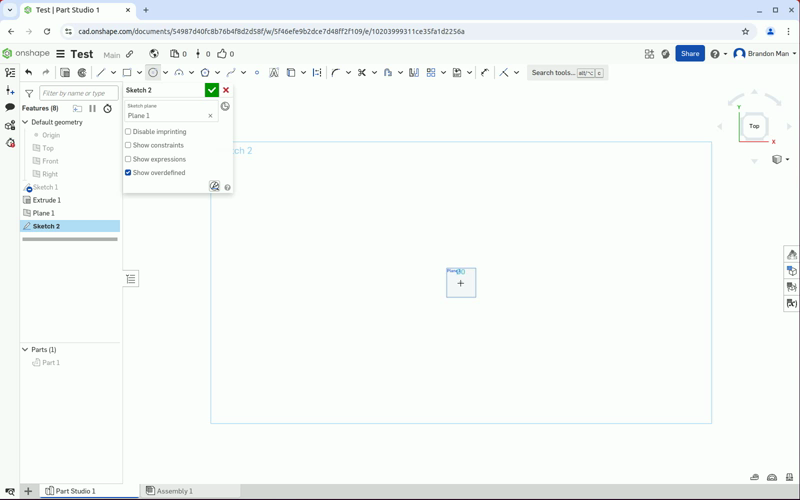
mouse_move(559, 282)
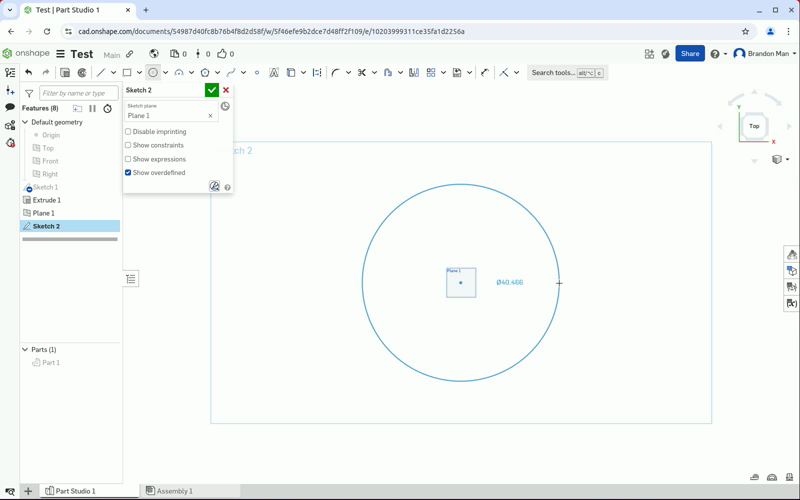
click(559, 282)
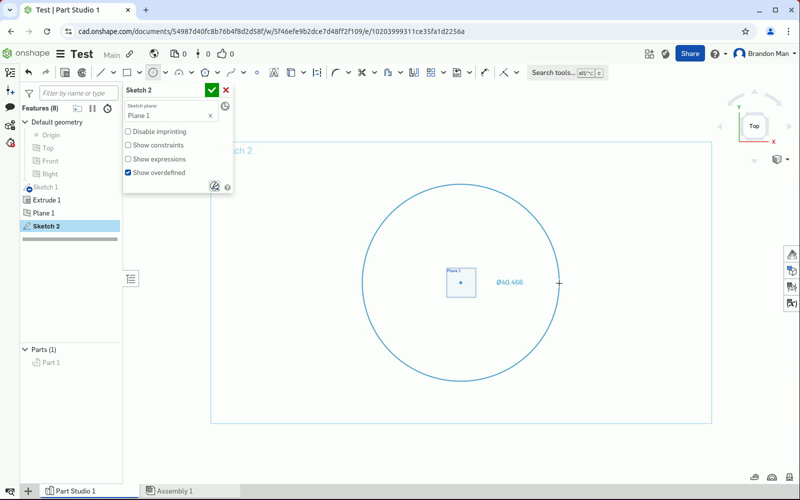
key(esc)
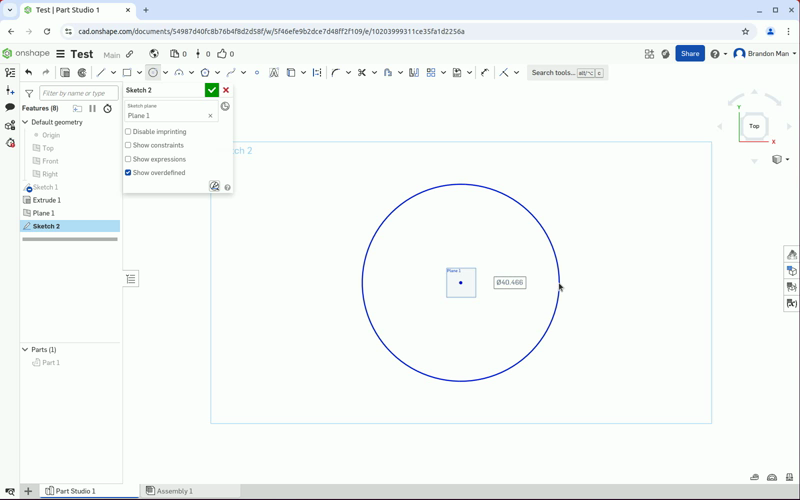
mouse_move(509, 322)
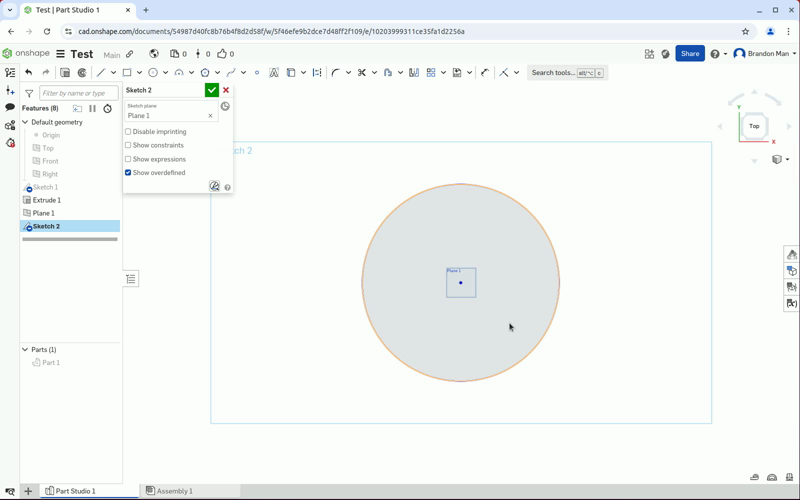
click(509, 322)
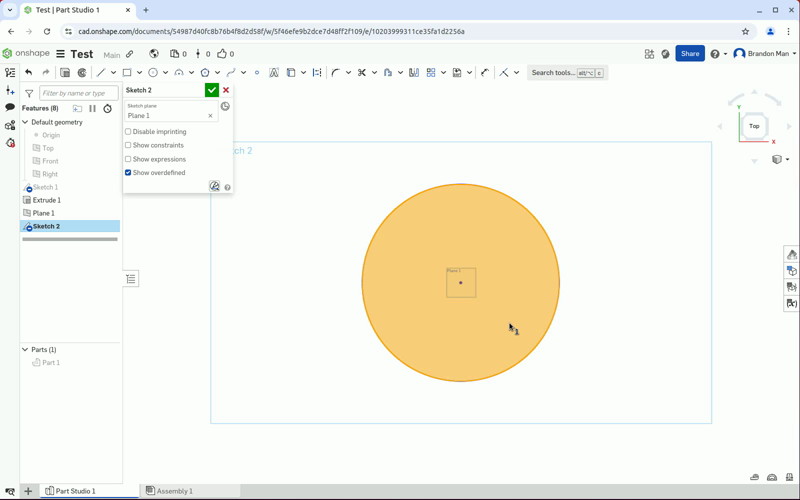
mouse_move(73, 352)
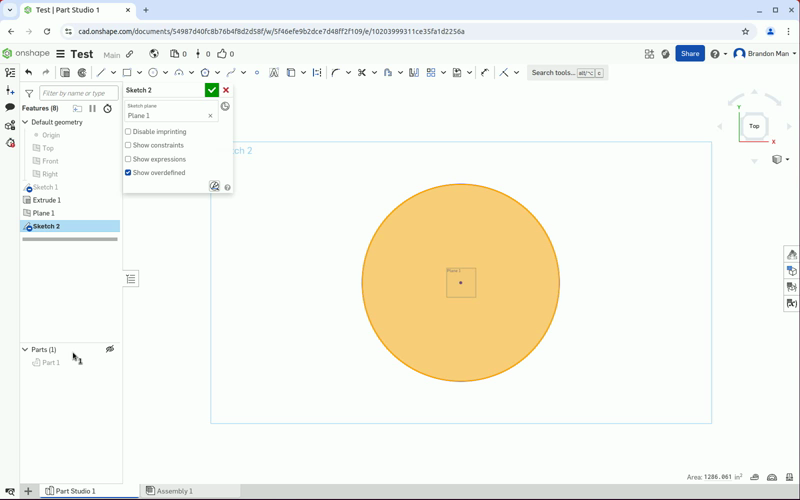
key(shift+y)
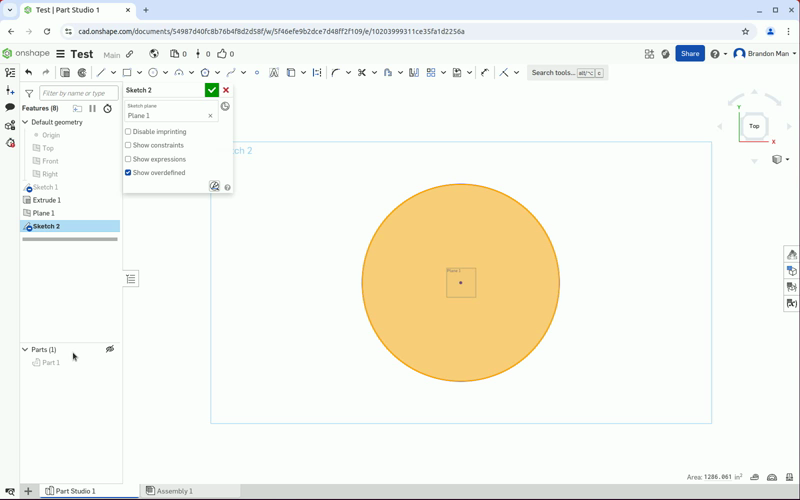
key(shift+e)
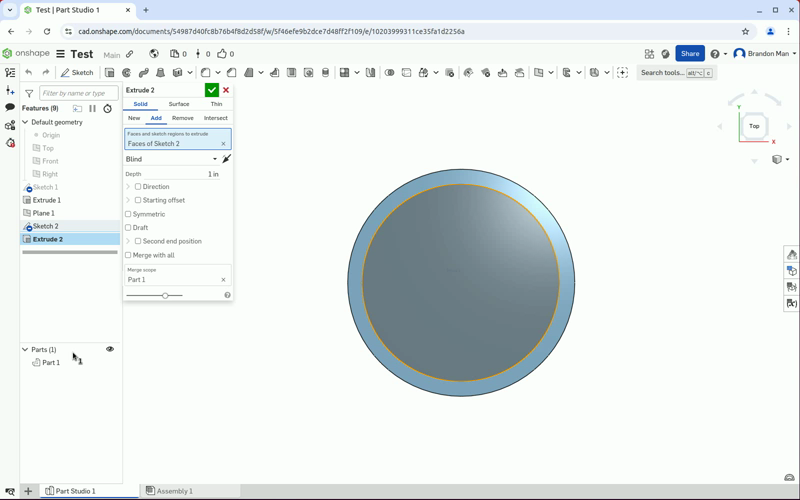
mouse_move(143, 106)
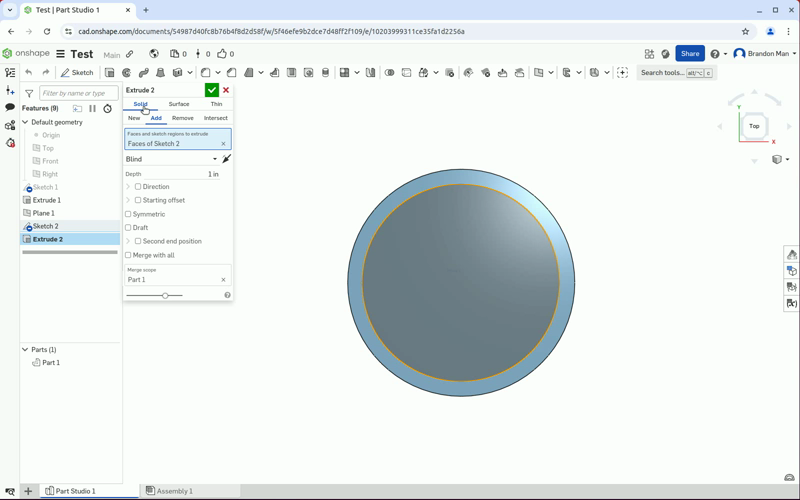
click(143, 106)
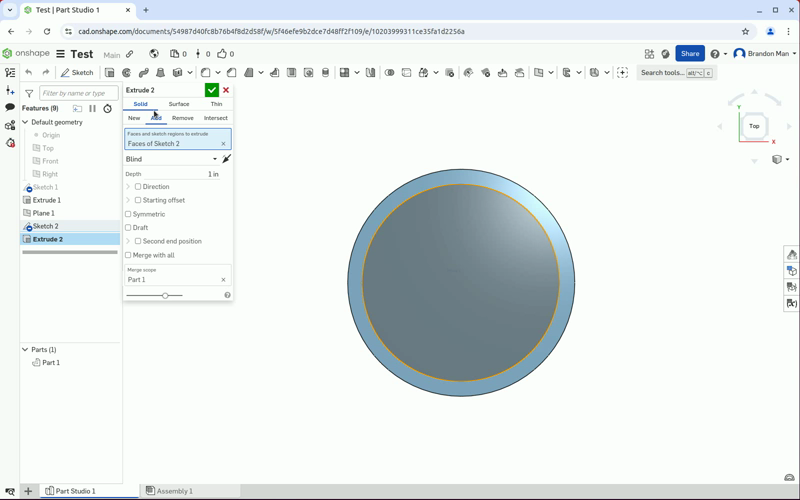
mouse_move(186, 120)
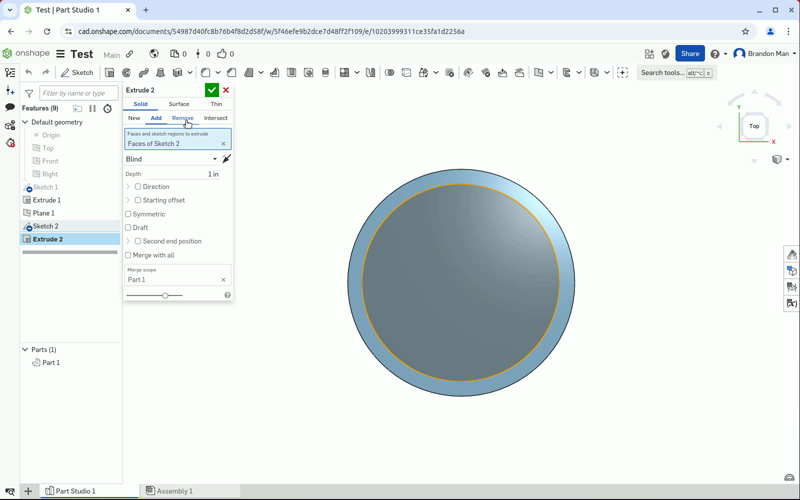
click(186, 120)
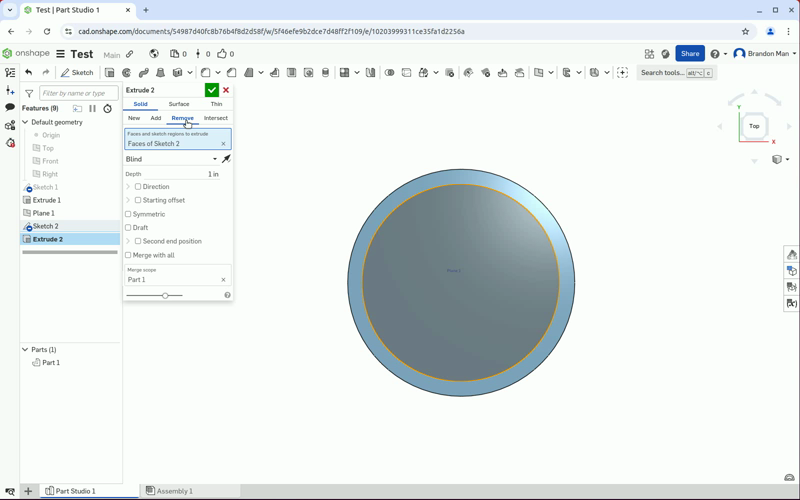
key(tab, 4)
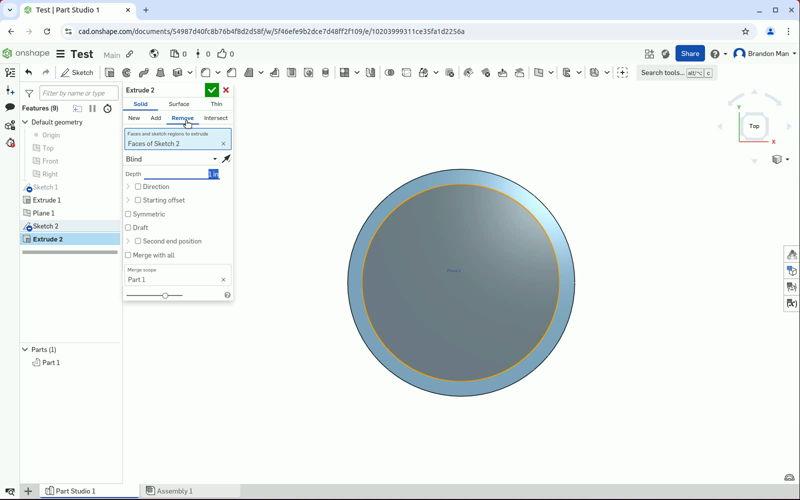
text(17.09)
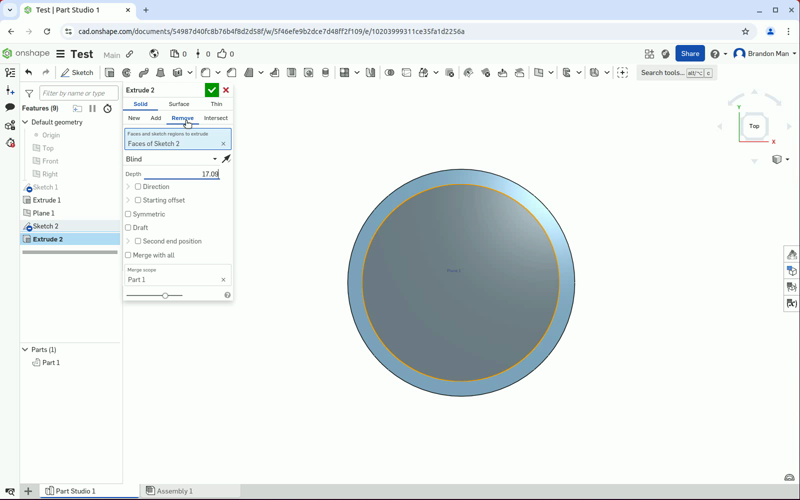
key(tab, 6)
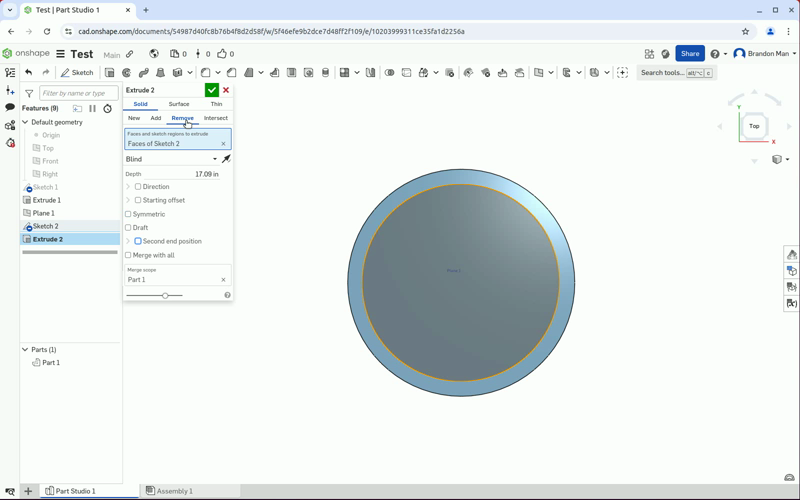
key(space)
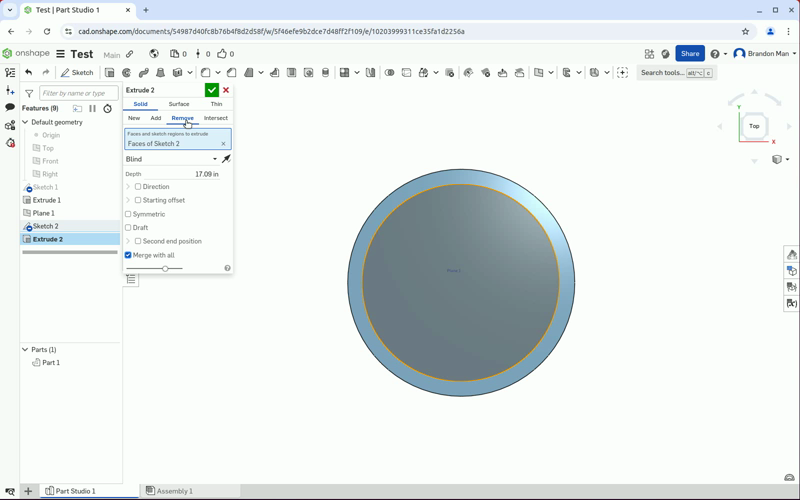
key(enter)
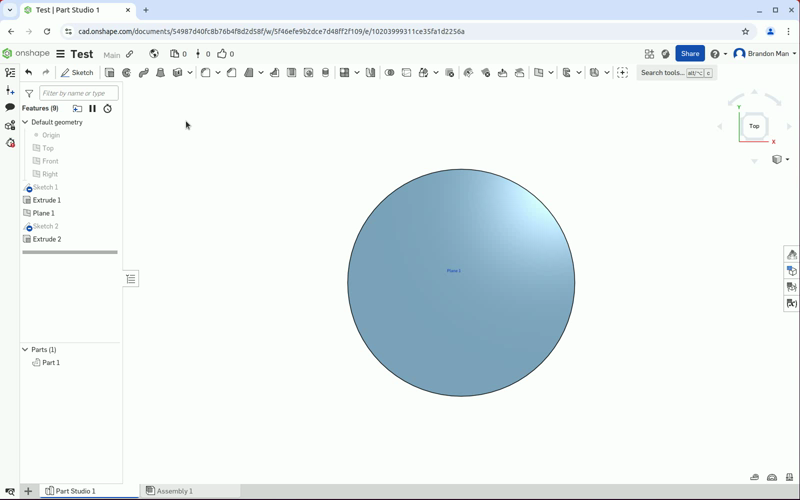
key(shift+h)
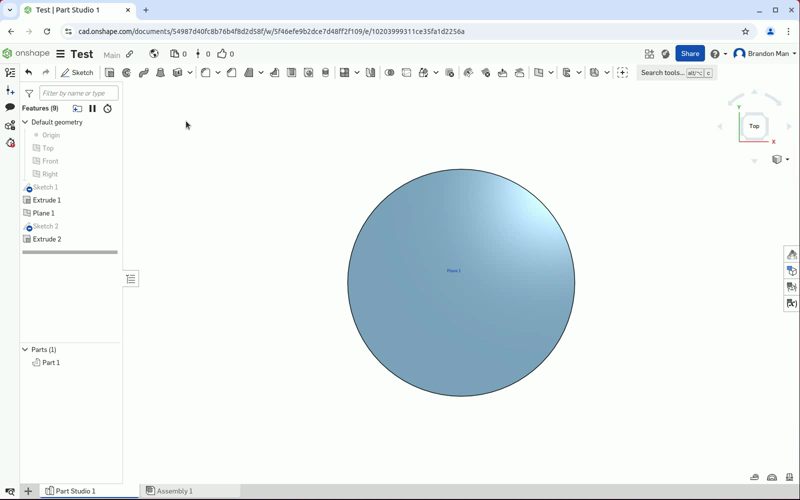
key(shift+h)
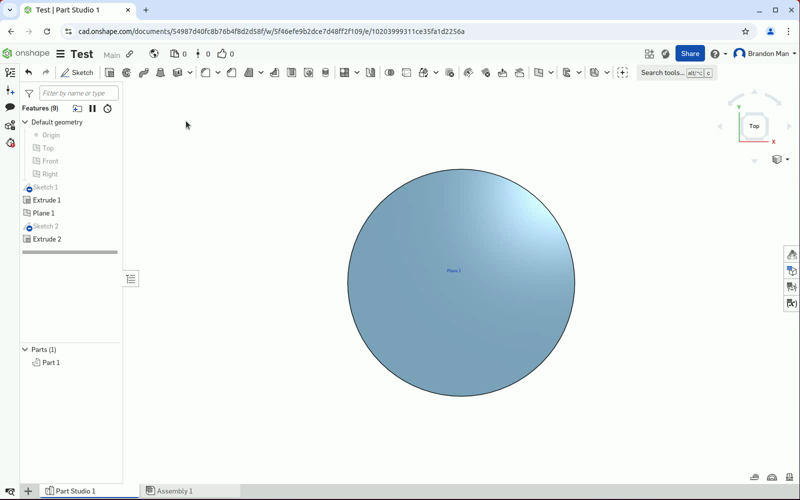
mouse_move(73, 189)
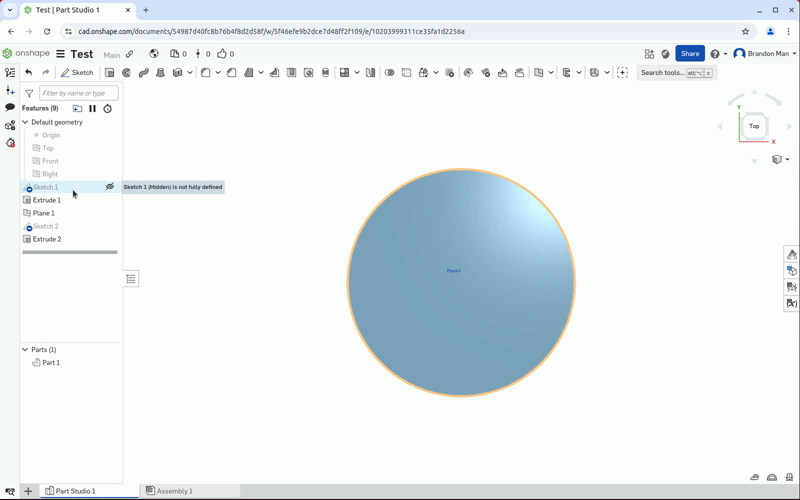
click(73, 189)
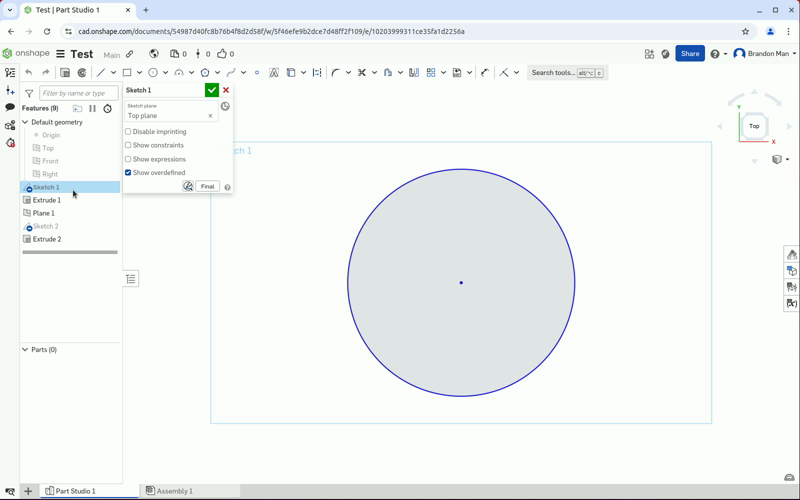
mouse_move(229, 92)
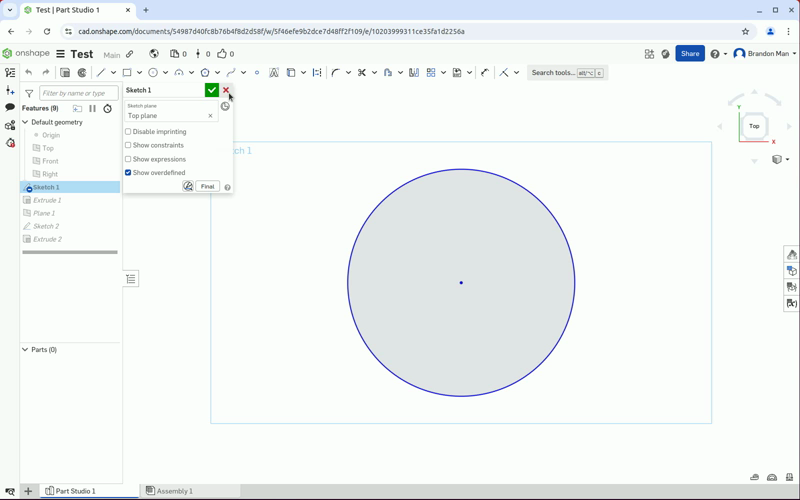
click(229, 92)
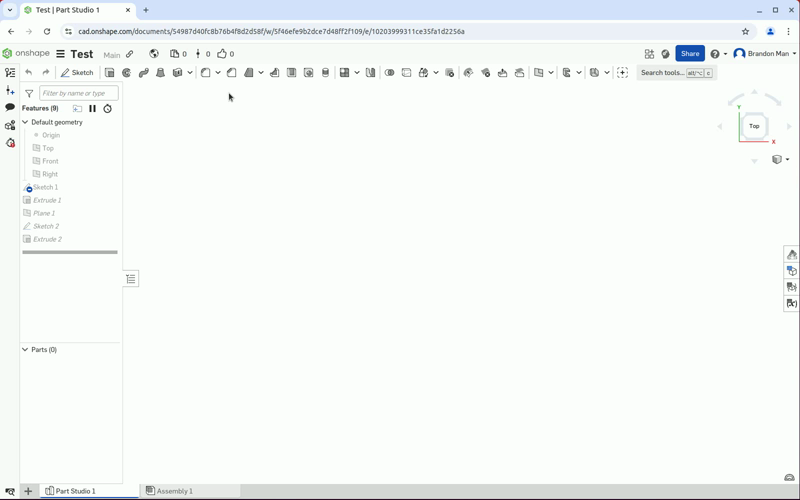
key(shift+s)
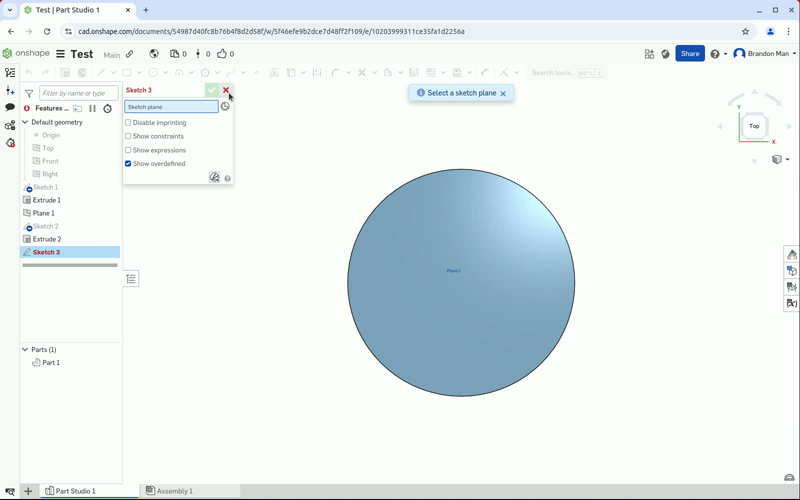
mouse_move(73, 215)
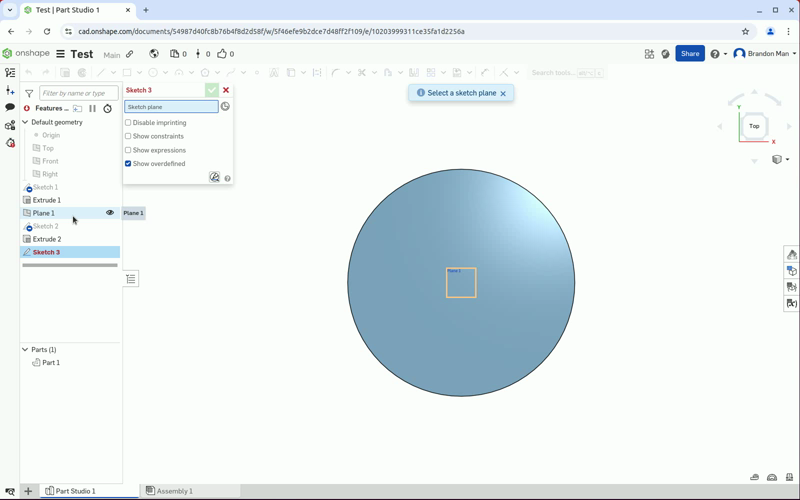
click(73, 215)
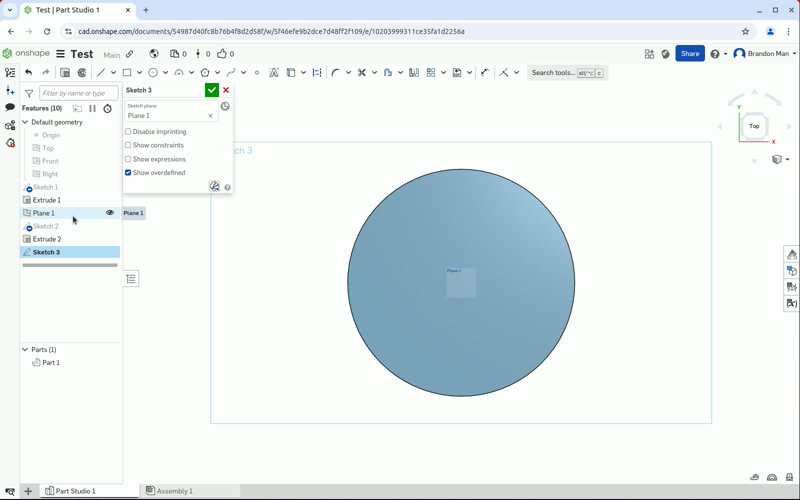
mouse_move(73, 352)
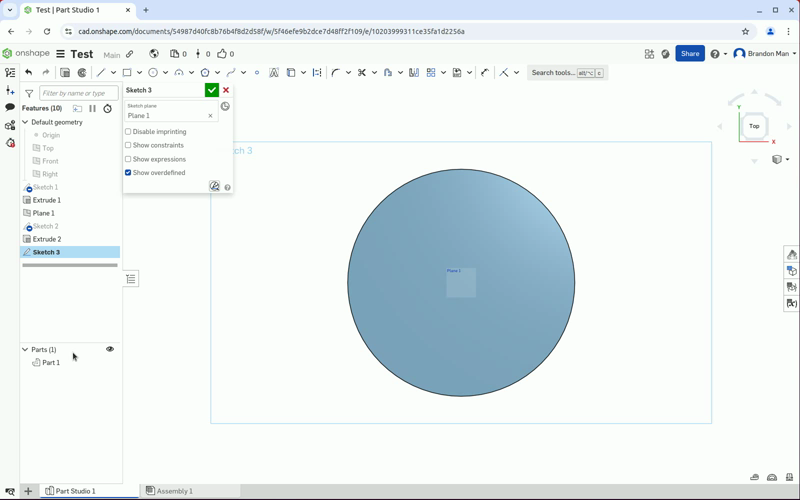
key(y)
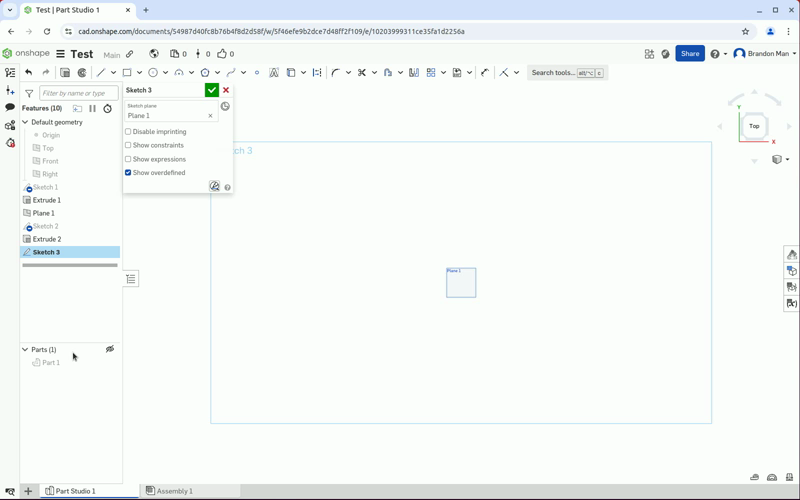
key(c)
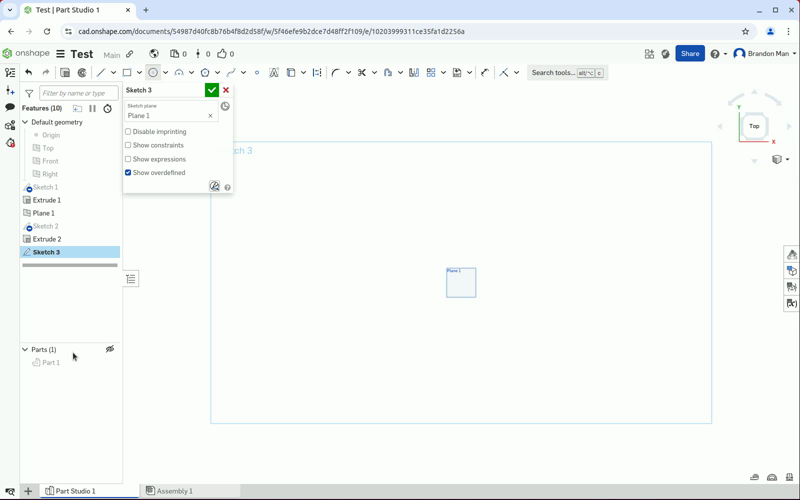
key_down(shift)
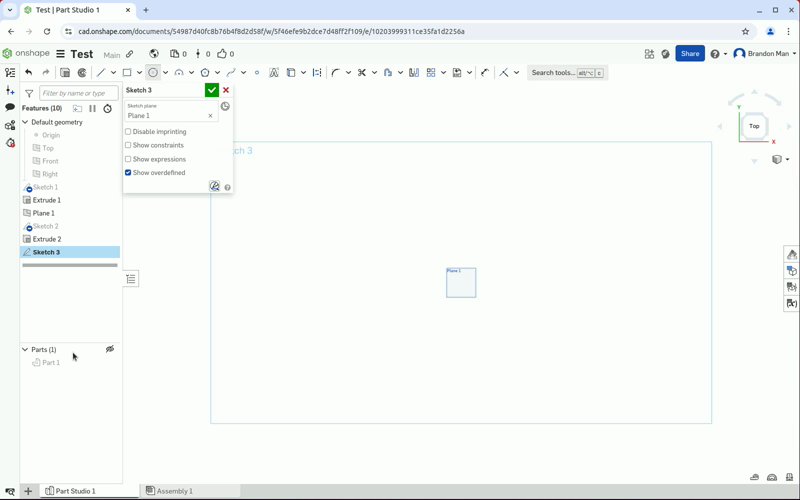
mouse_move(460, 282)
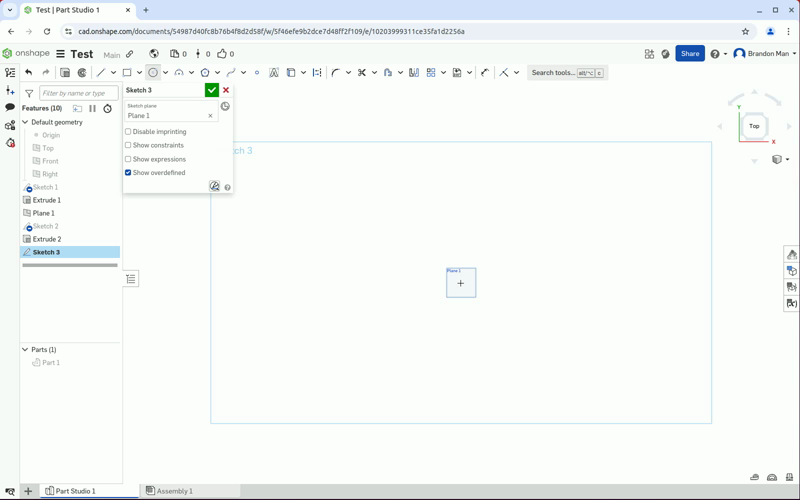
click(460, 282)
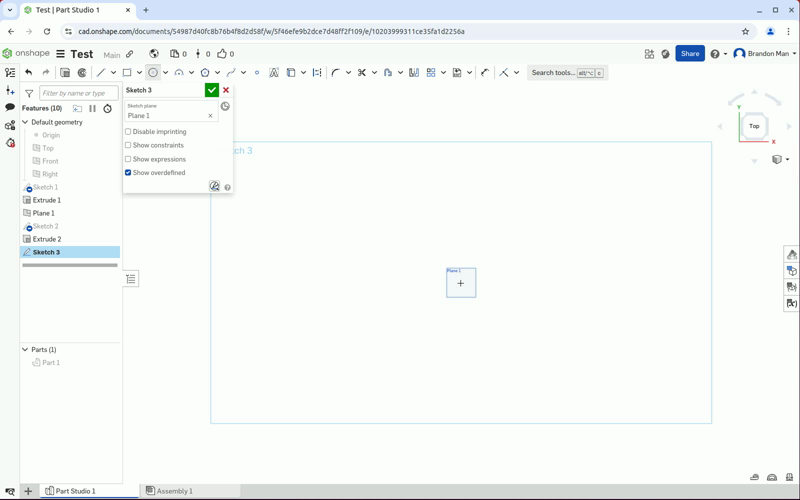
key_up(shift)
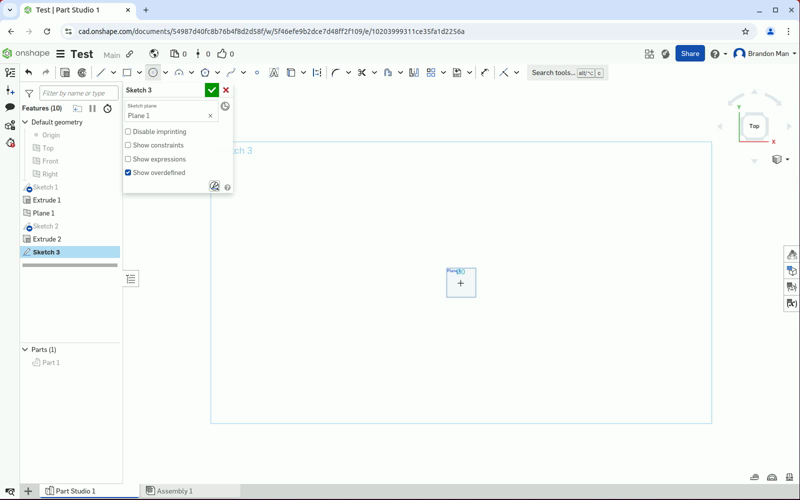
mouse_move(559, 282)
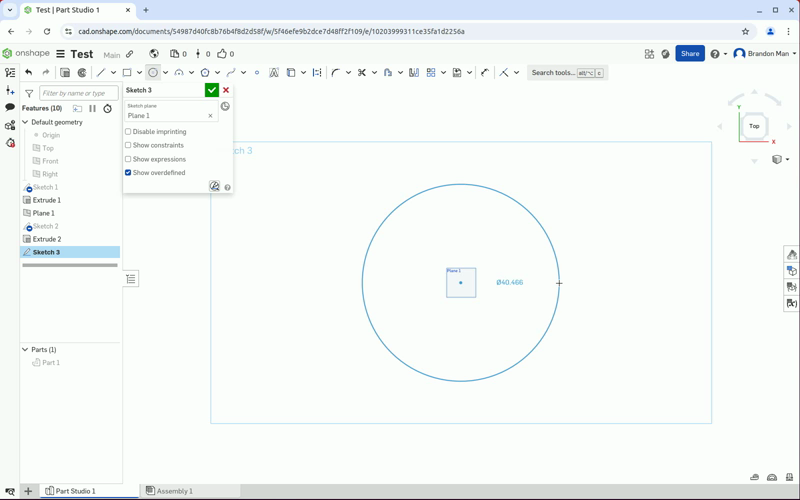
click(559, 282)
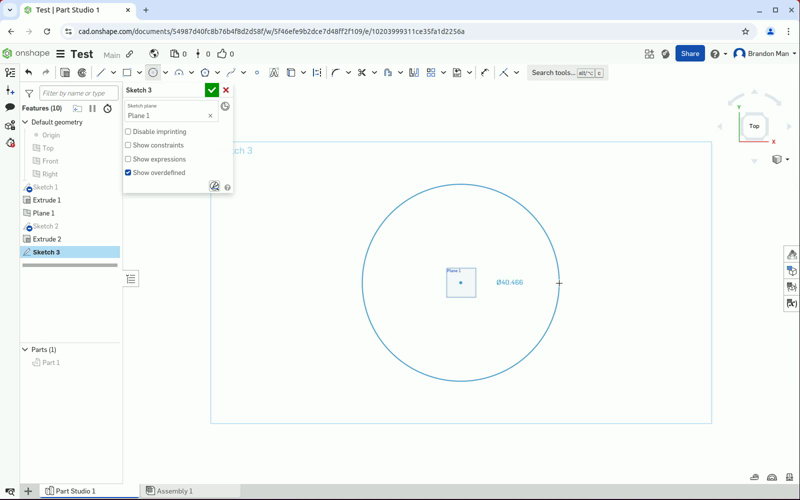
key(esc)
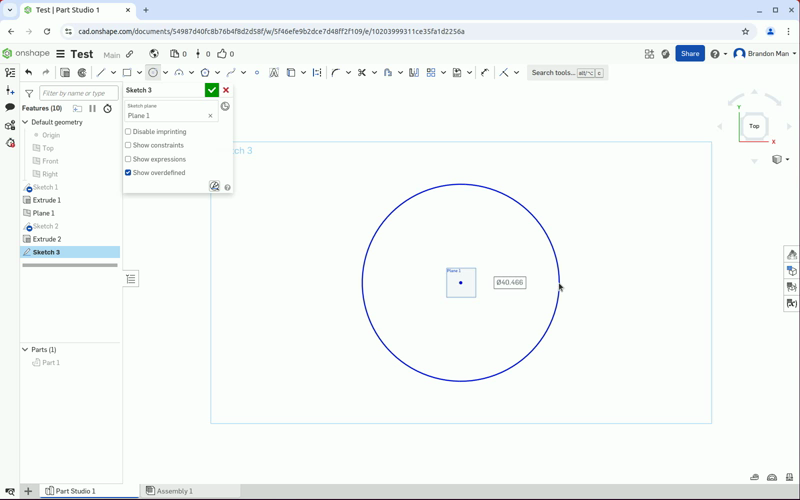
mouse_move(497, 310)
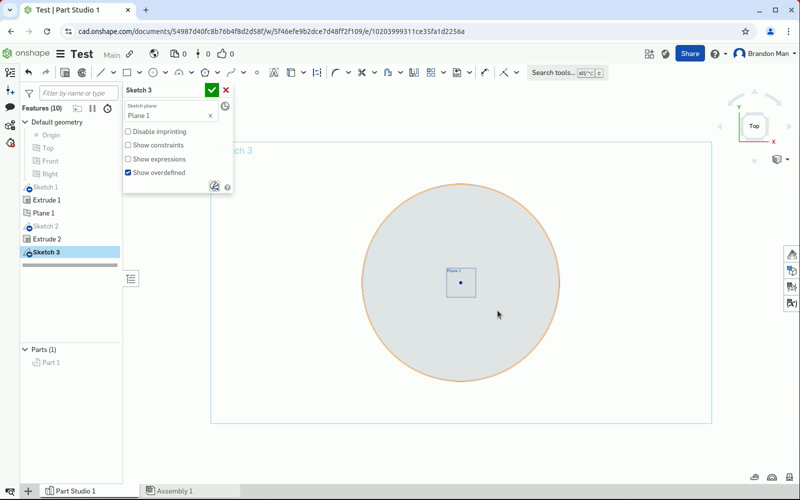
click(497, 310)
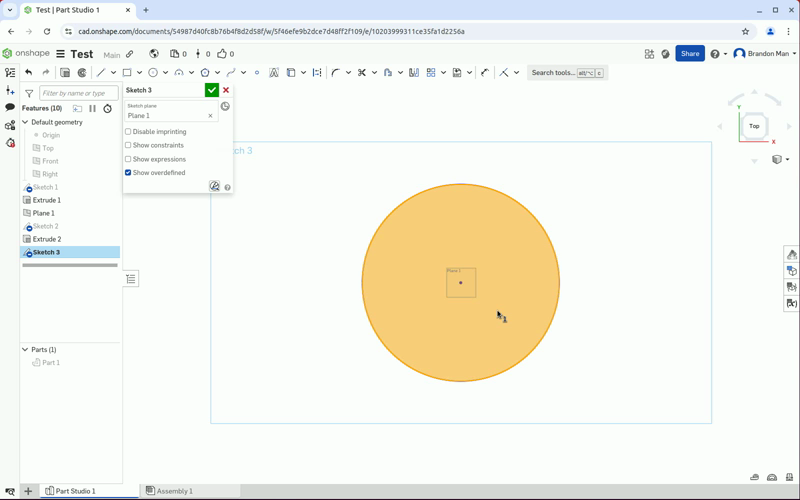
mouse_move(73, 352)
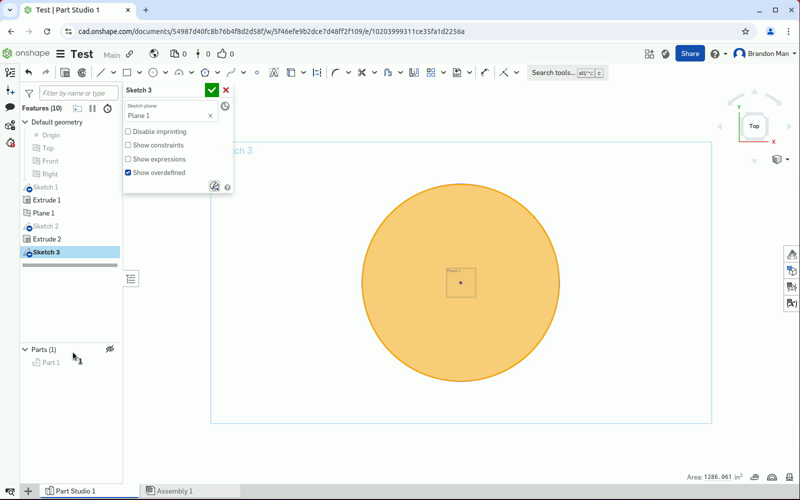
key(shift+y)
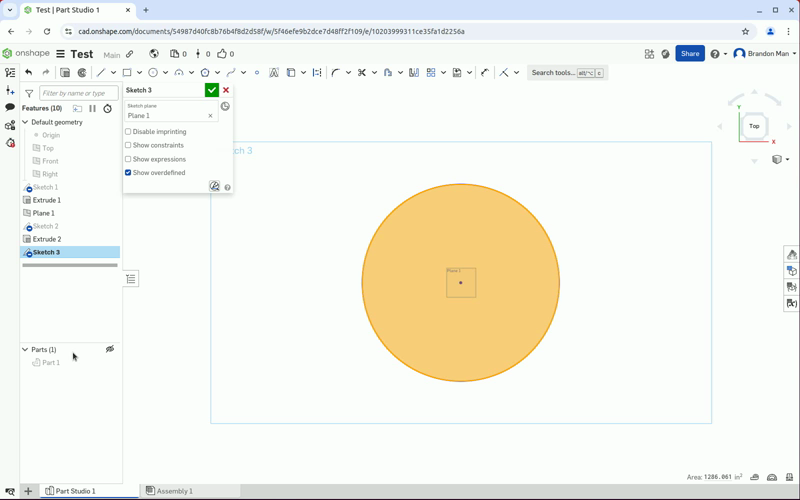
key(shift+e)
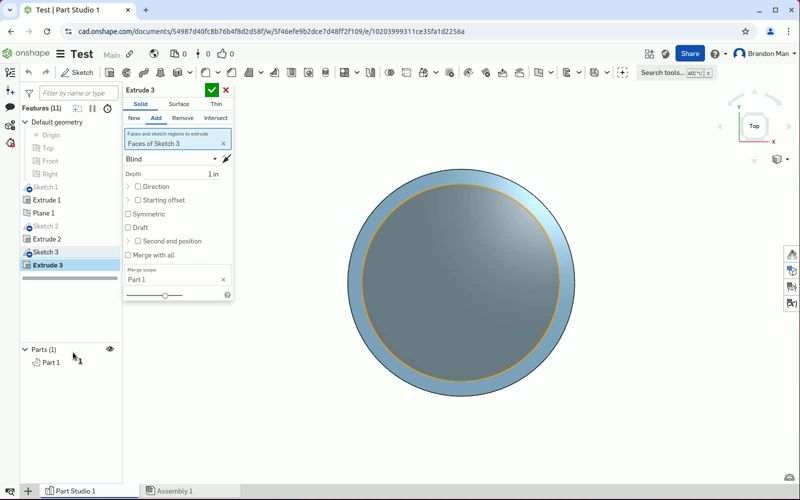
mouse_move(143, 106)
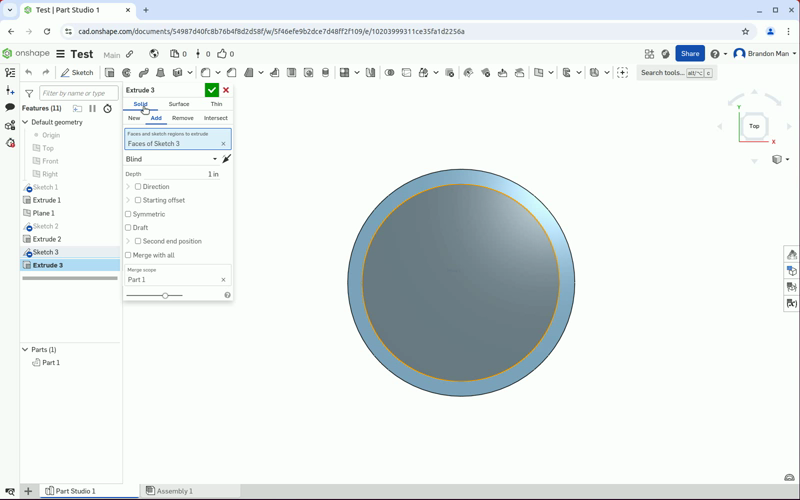
click(143, 106)
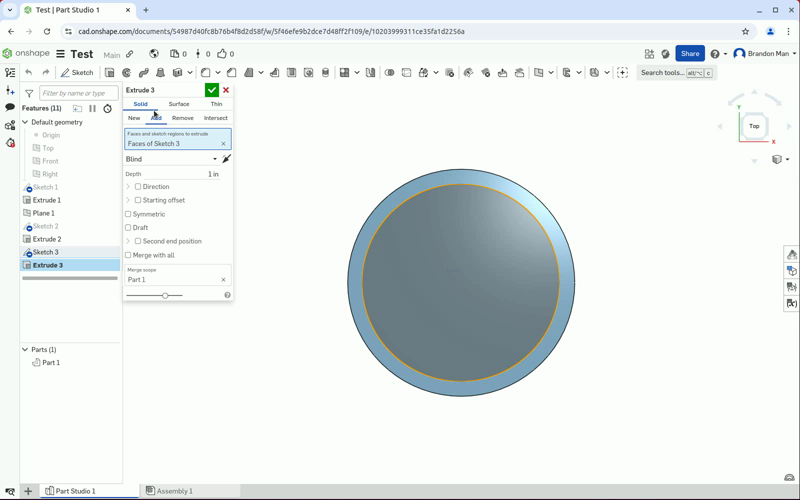
mouse_move(186, 120)
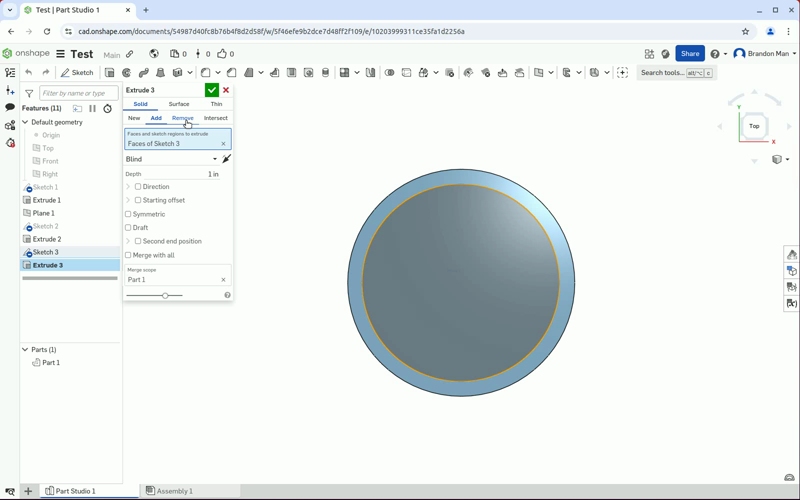
click(186, 120)
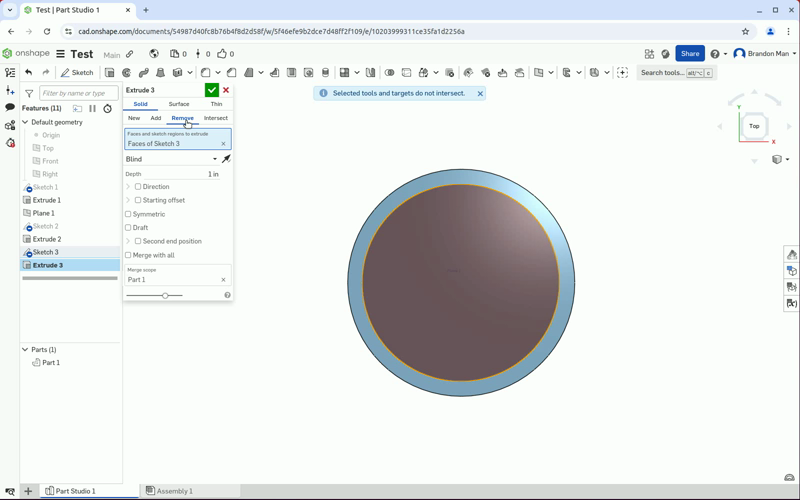
key(tab, 4)
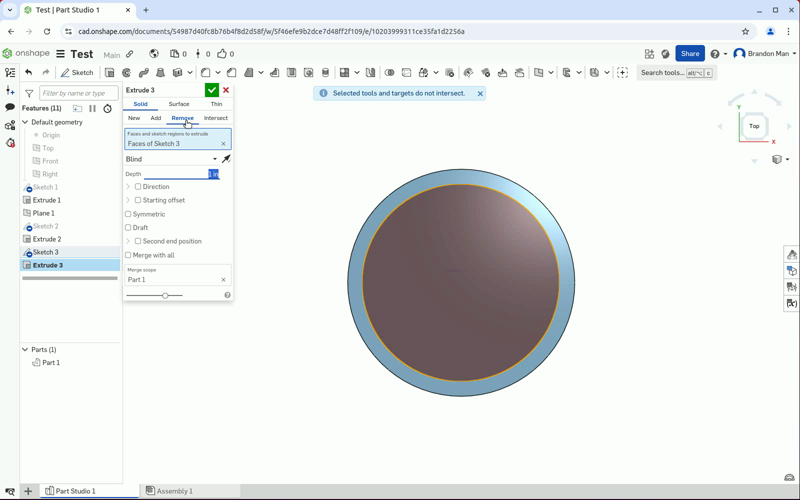
text(17.09)
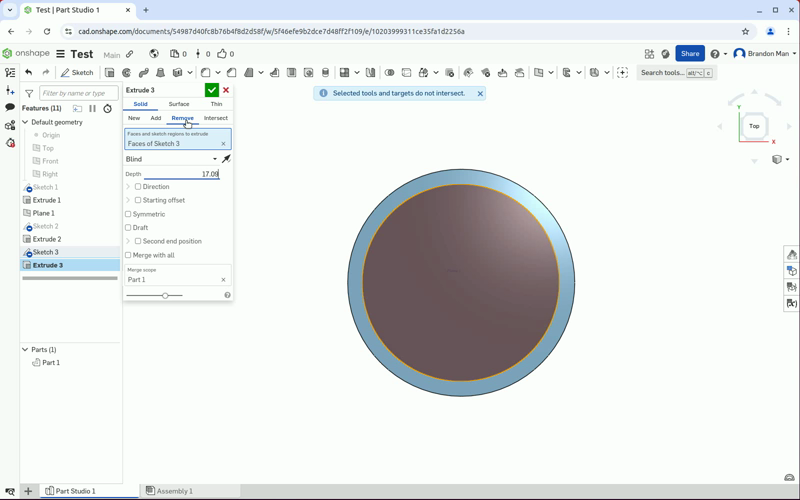
key(tab, 6)
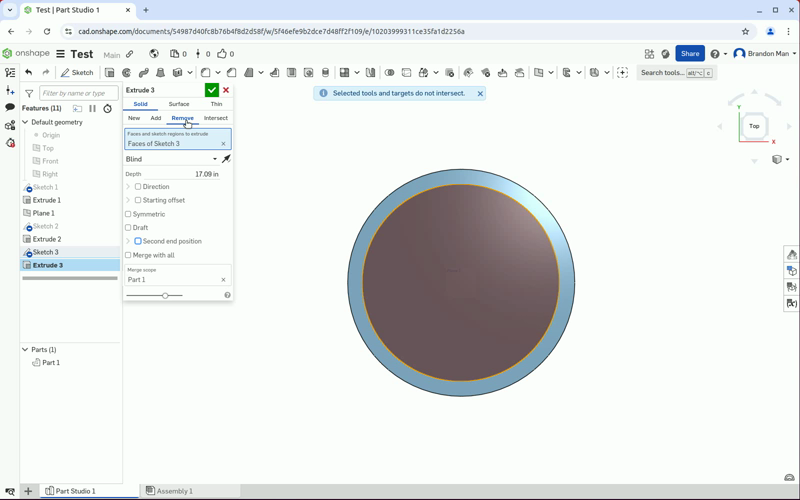
key(space)
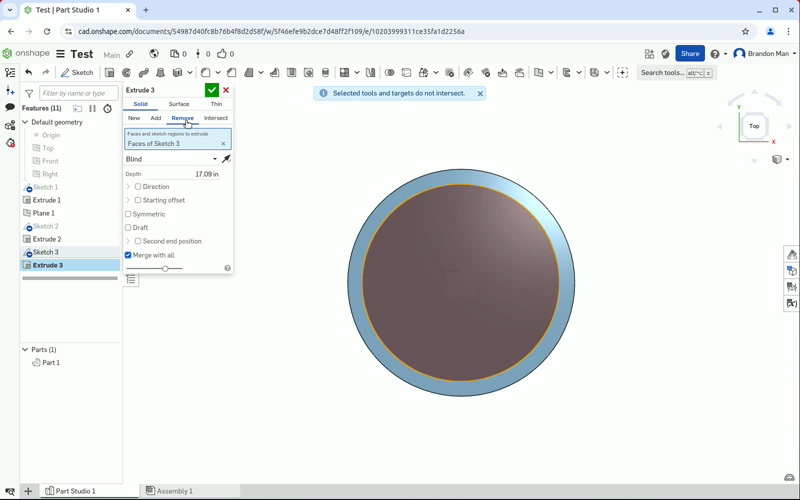
key(enter)
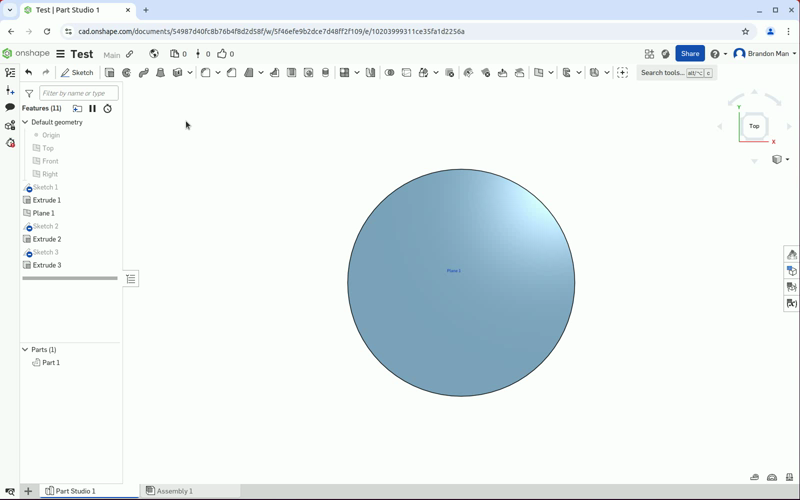
key(shift+h)
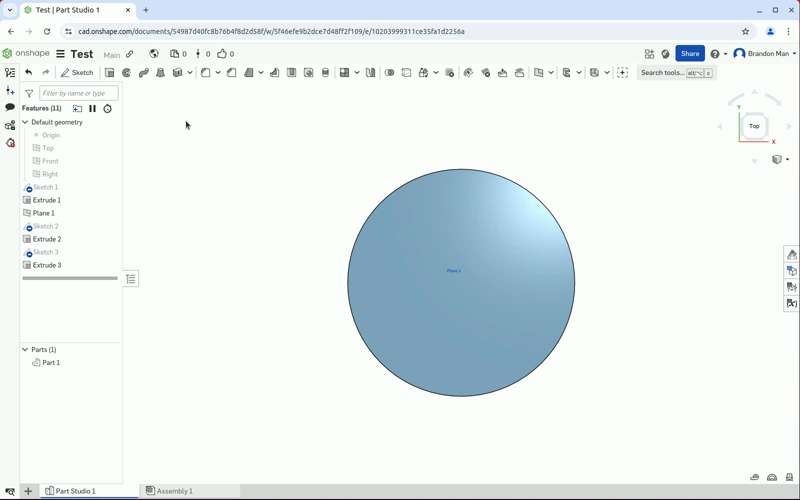
key(shift+h)
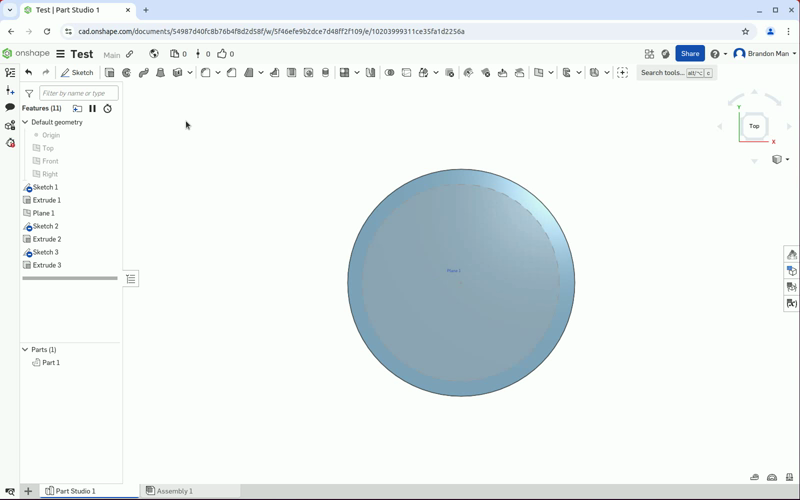
key(shift+7)
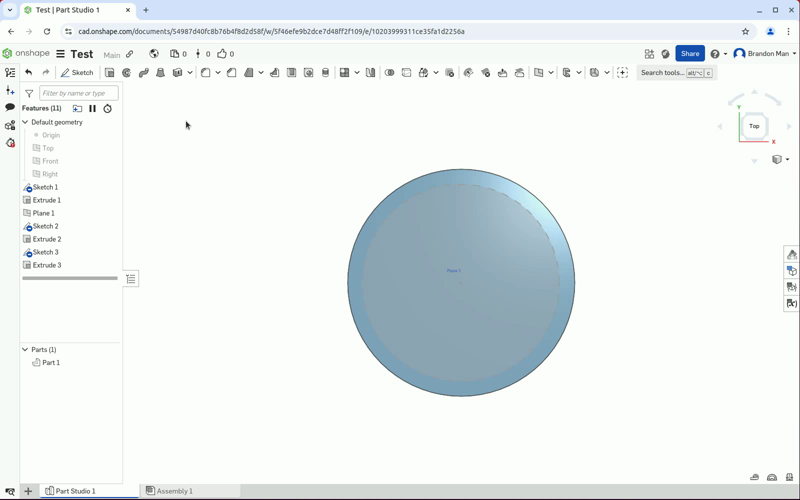
key(up, 3)
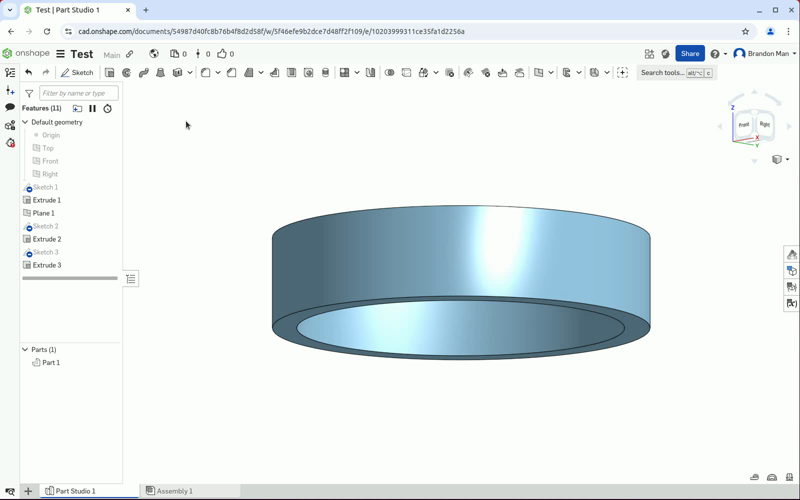
key(left, 3)
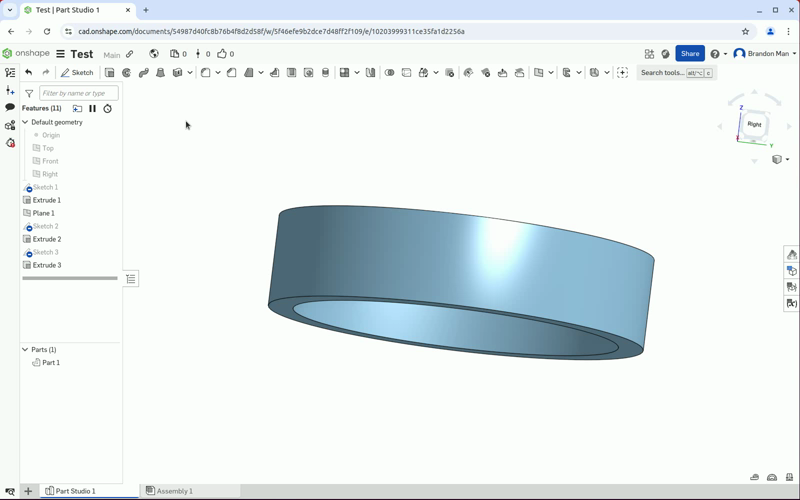
key(right, 3)
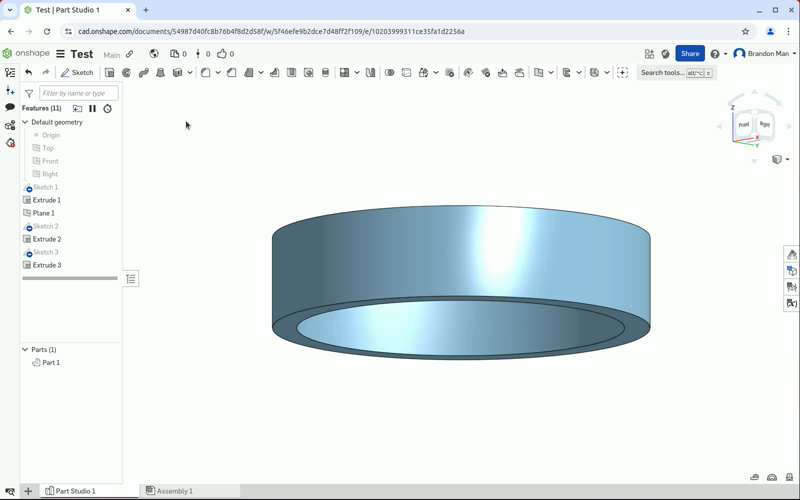
key(down, 3)
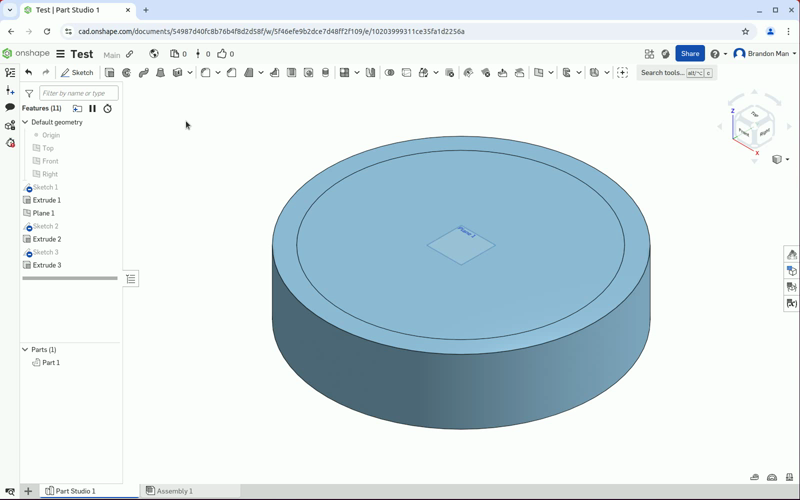
mouse_move(73, 189)
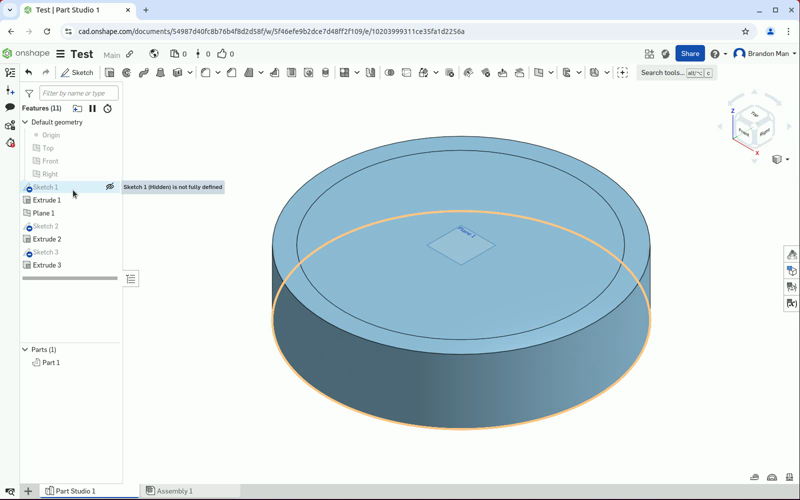
click(73, 189)